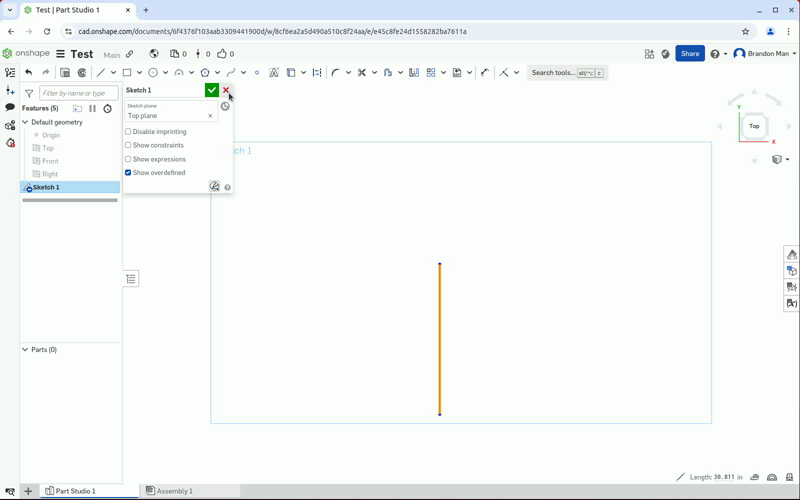
key(shift+h)
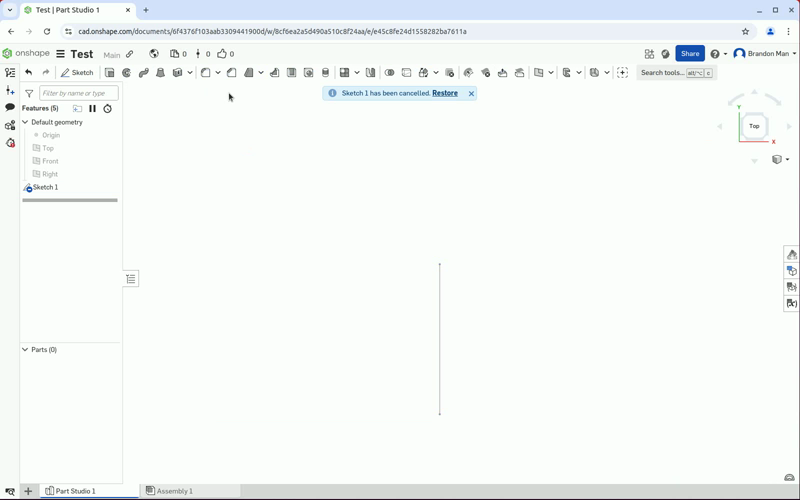
key(shift+s)
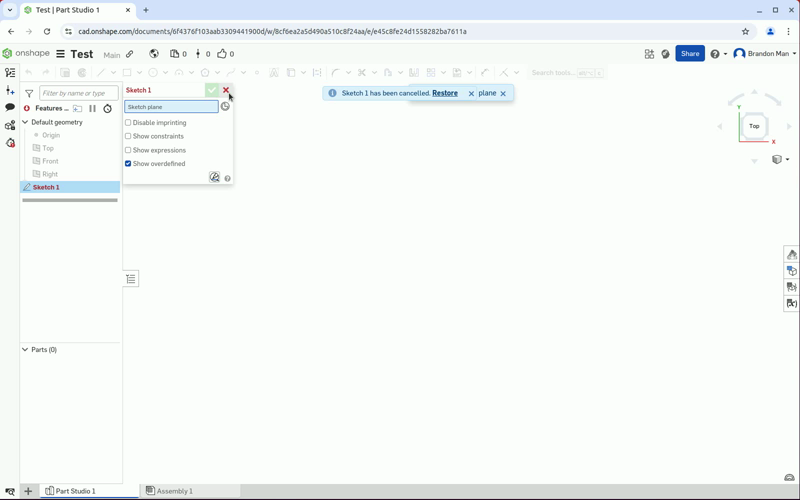
mouse_move(73, 150)
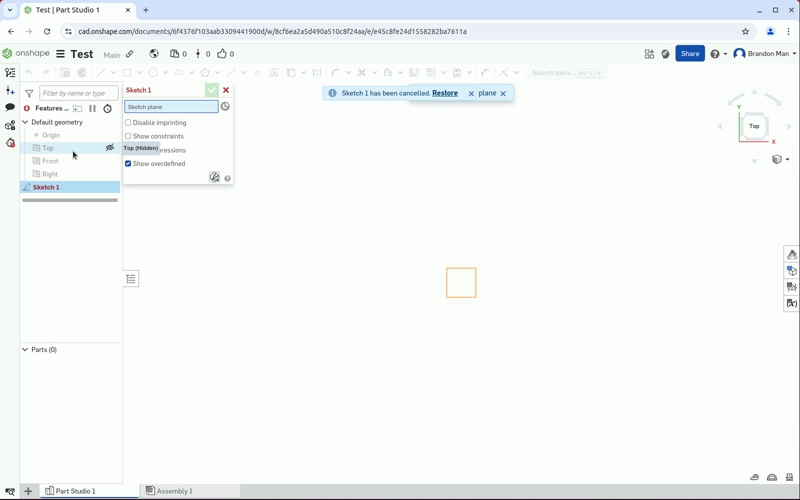
click(73, 150)
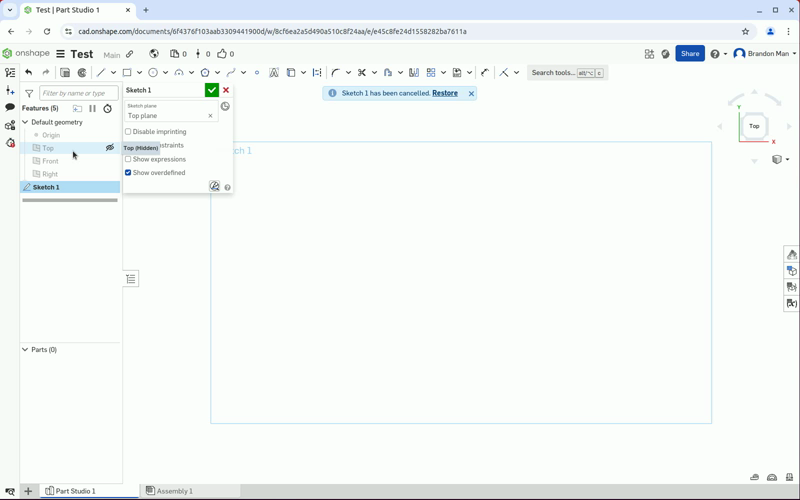
mouse_move(73, 352)
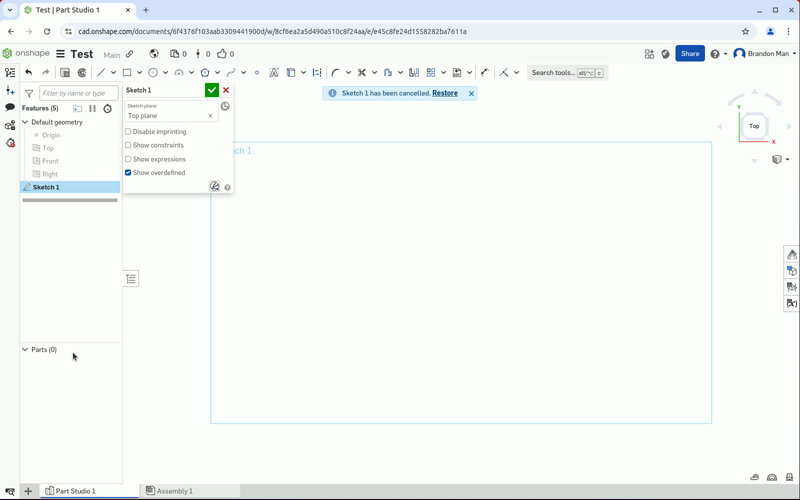
key(y)
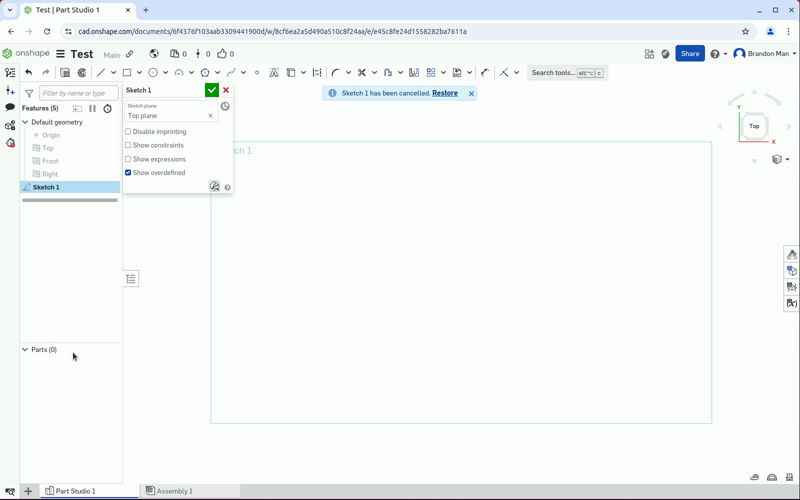
key(l)
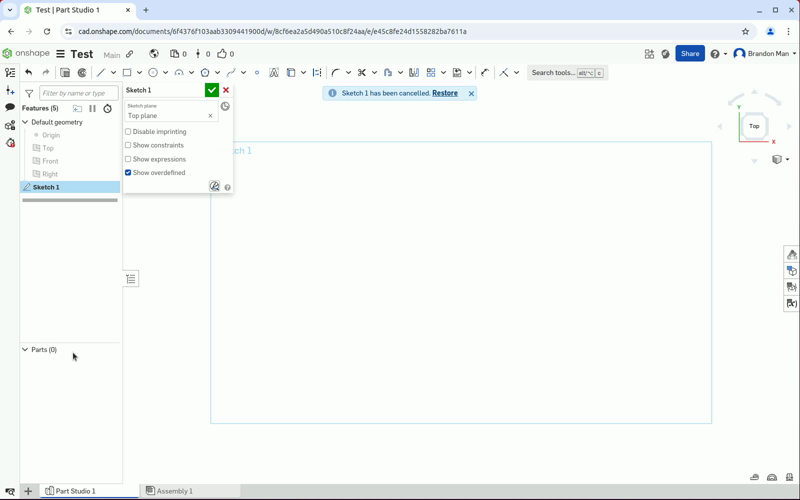
key_down(shift)
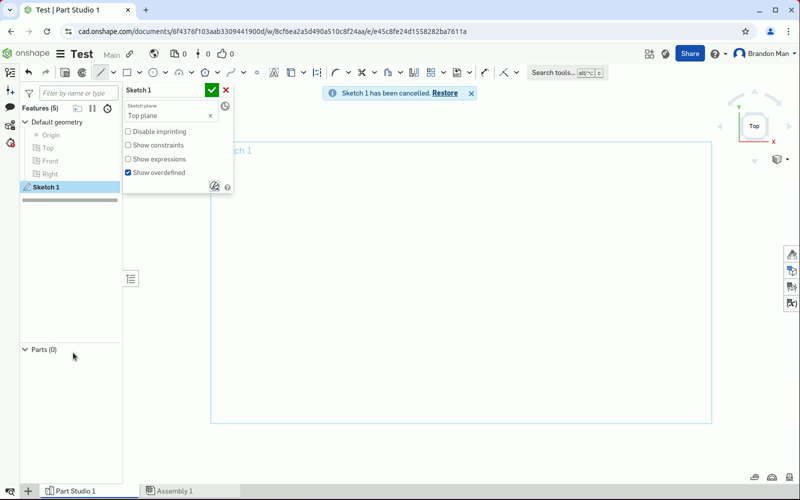
mouse_move(404, 339)
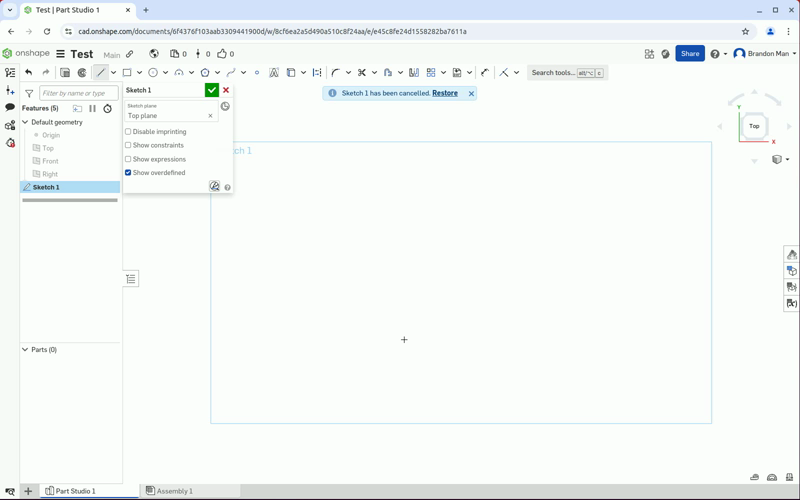
click(404, 339)
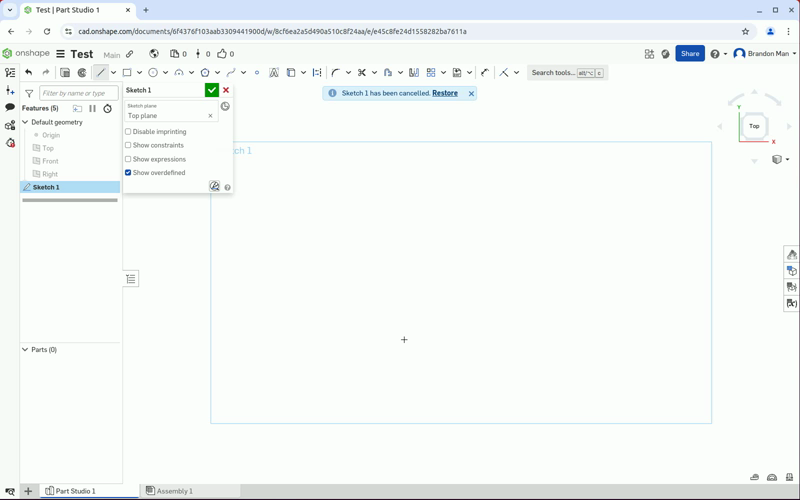
key_up(shift)
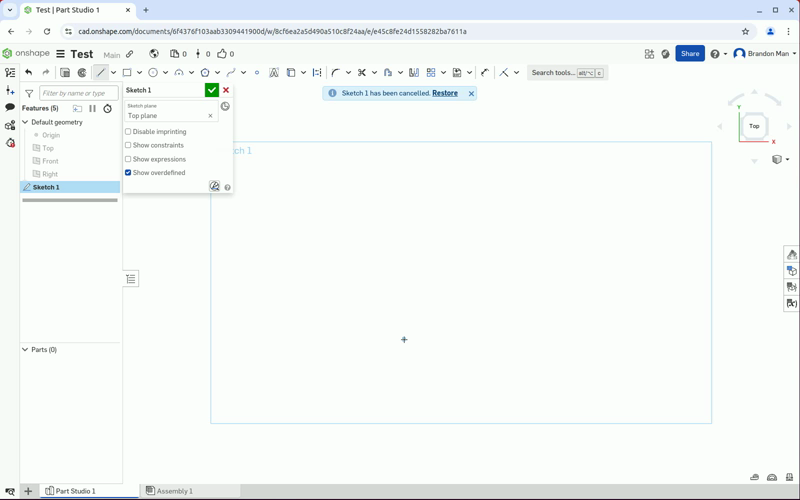
key_down(shift)
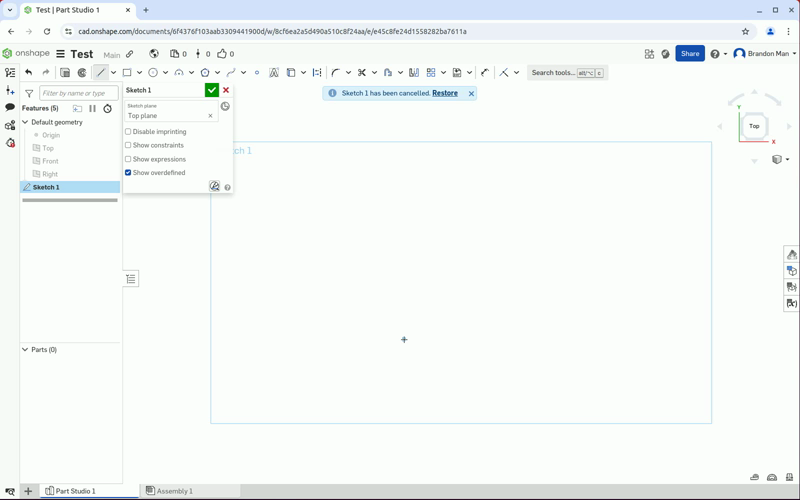
mouse_move(516, 339)
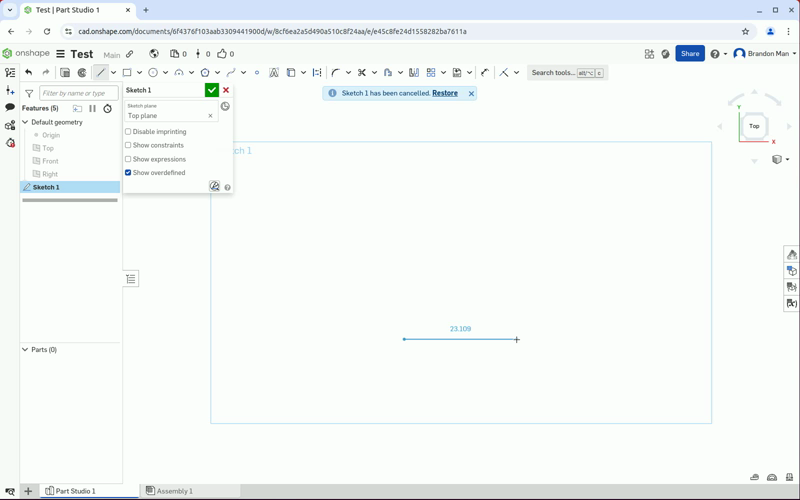
click(516, 339)
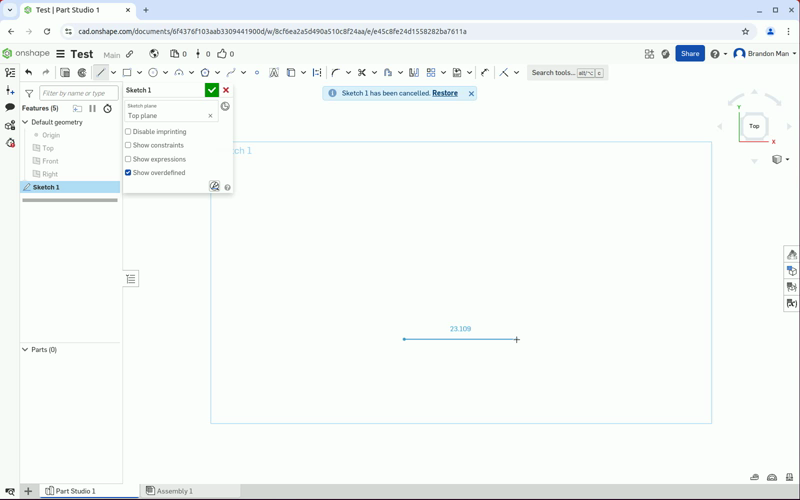
key_up(shift)
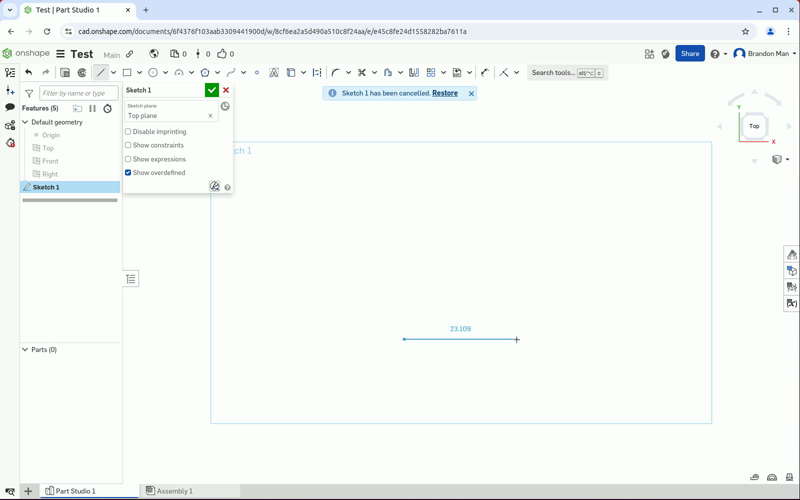
key_down(shift)
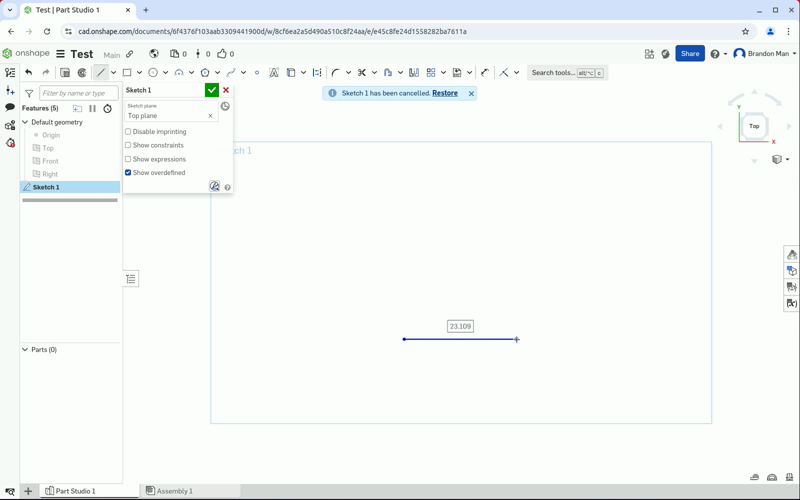
mouse_move(516, 226)
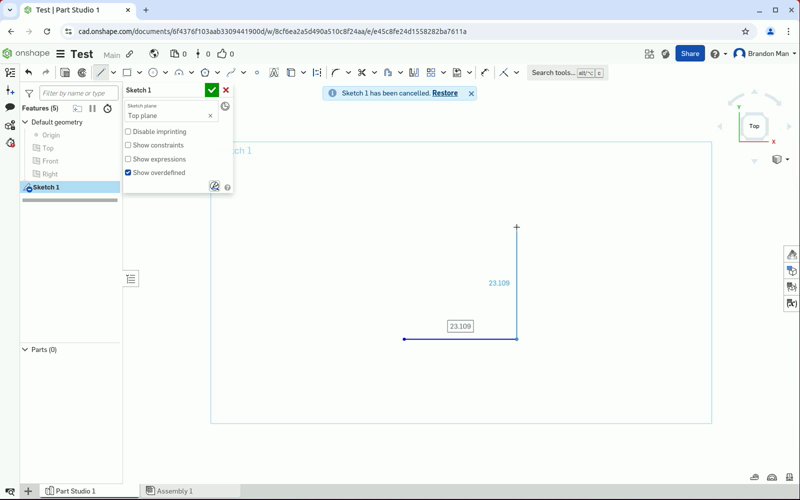
click(516, 226)
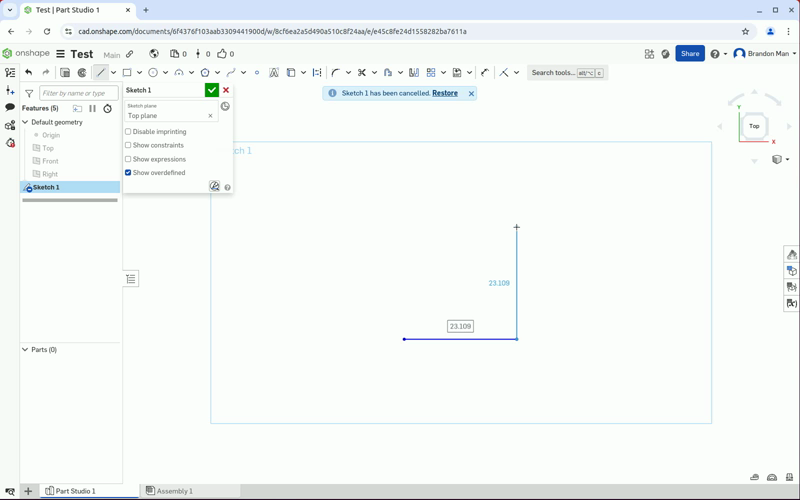
key_up(shift)
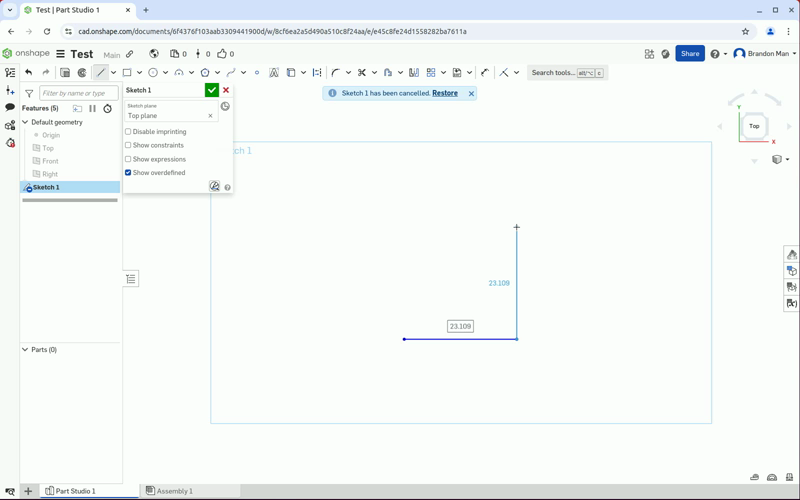
key_down(shift)
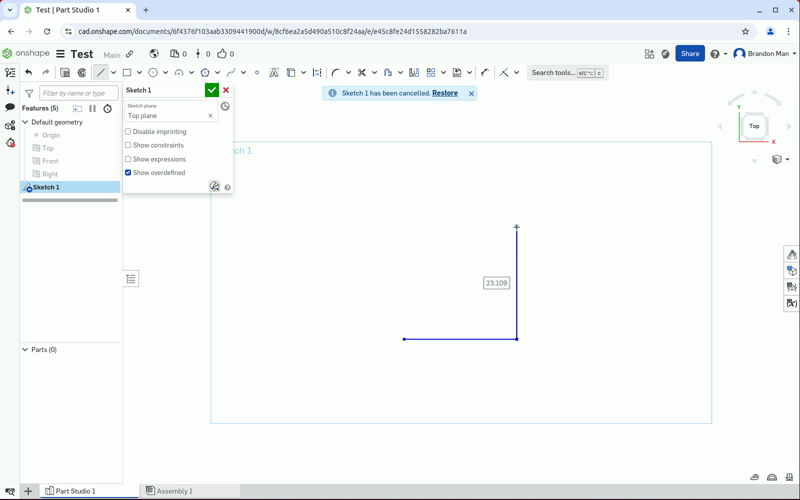
mouse_move(404, 226)
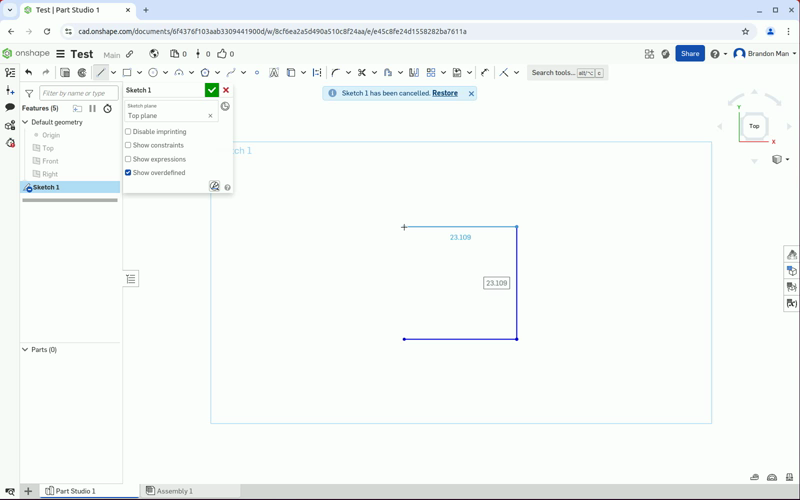
click(404, 226)
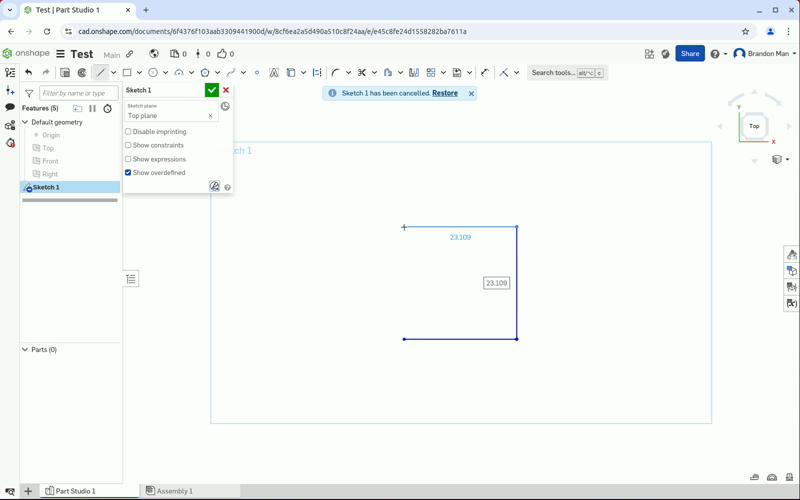
key_up(shift)
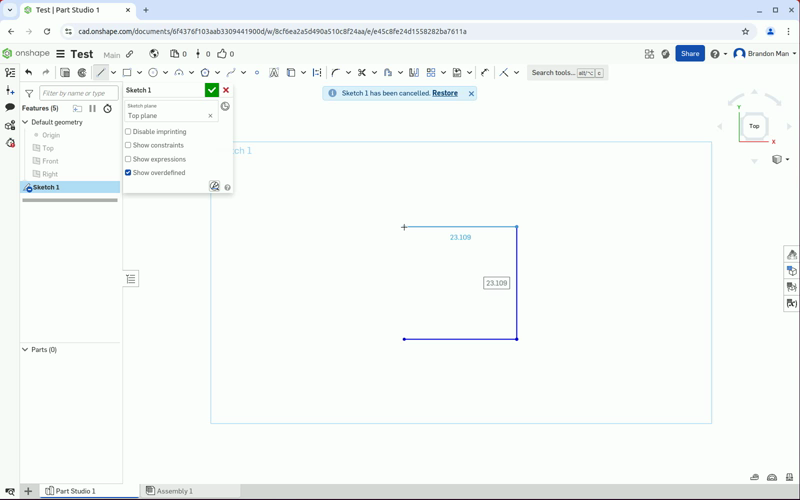
key_down(shift)
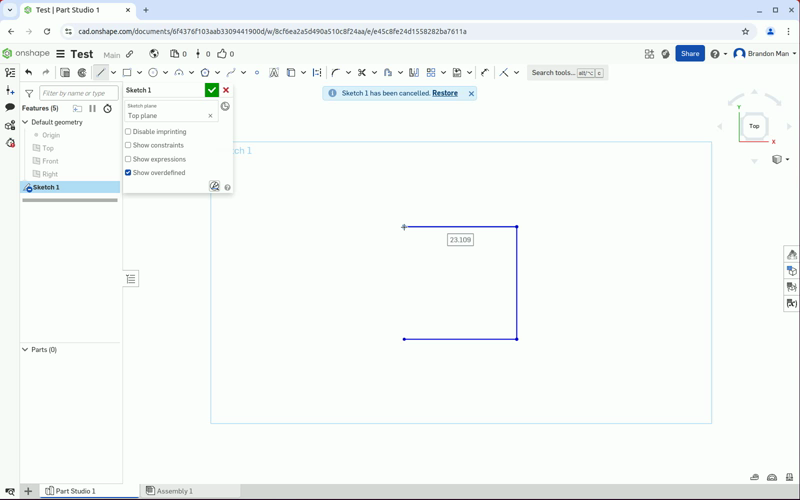
mouse_move(404, 339)
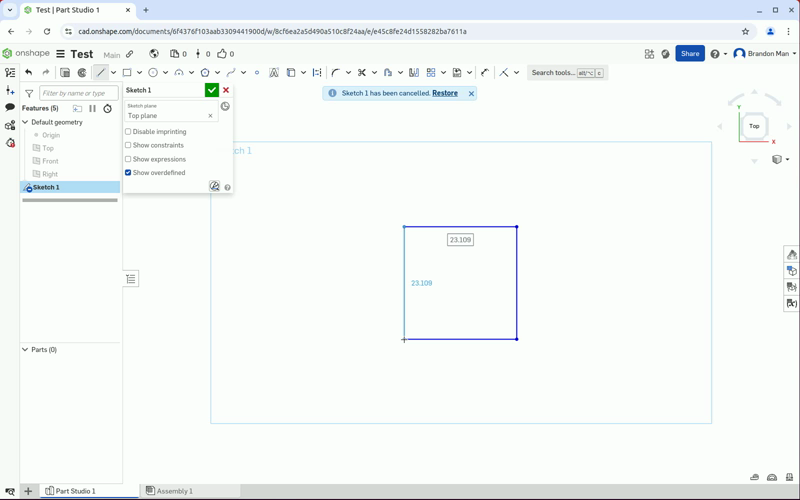
key_up(shift)
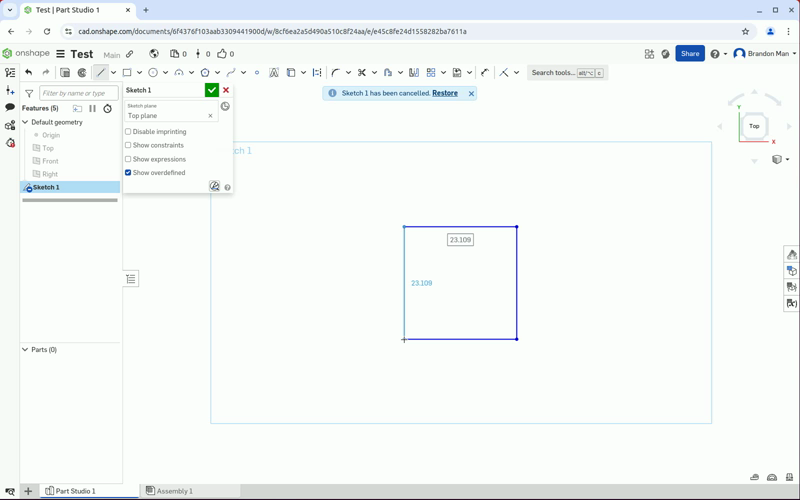
click(404, 339)
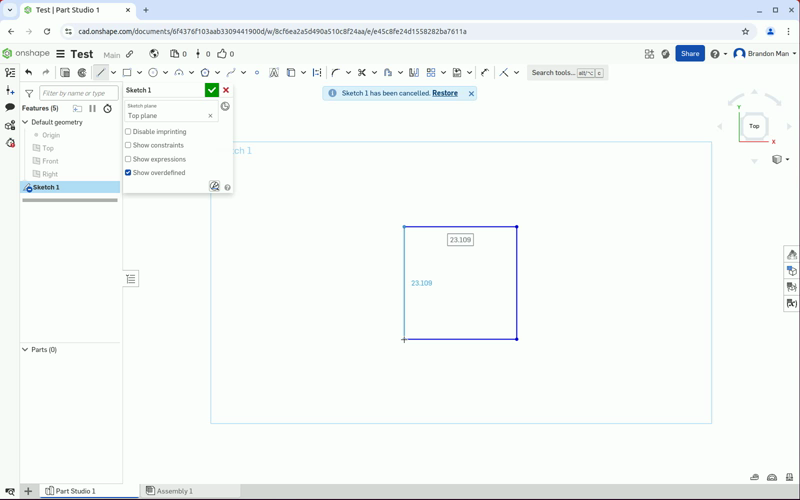
key(esc)
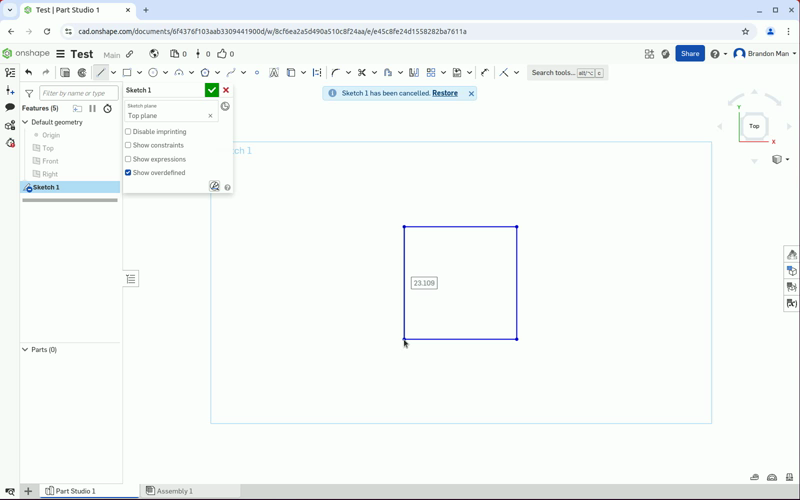
mouse_move(495, 288)
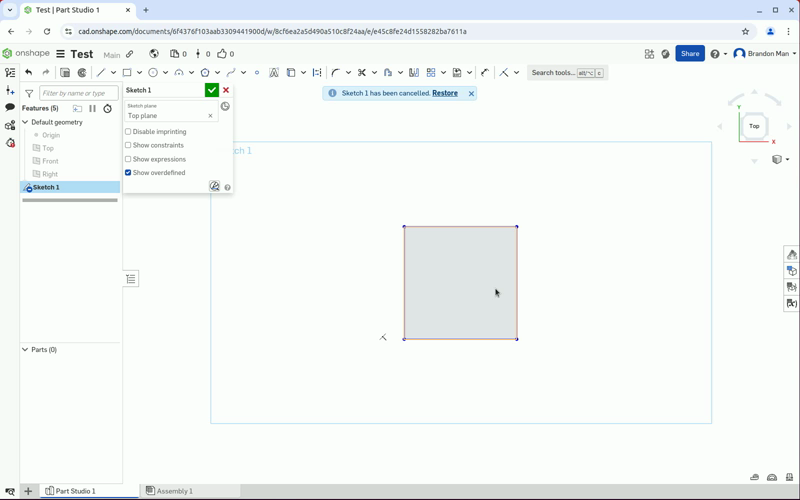
click(495, 288)
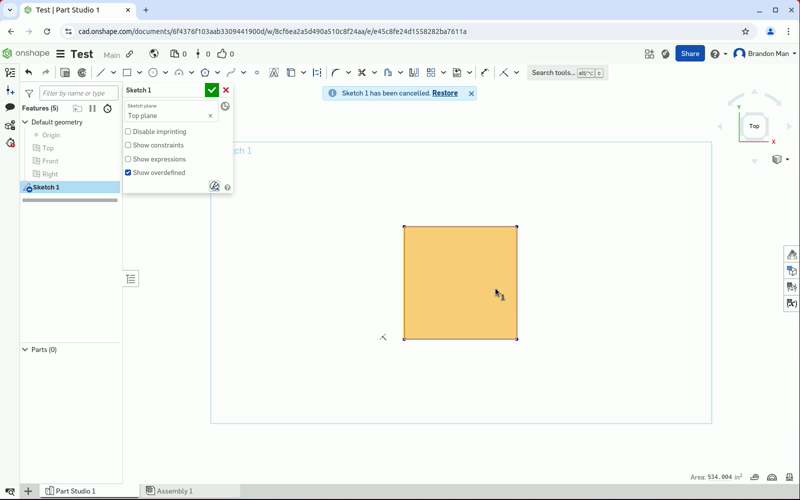
mouse_move(73, 352)
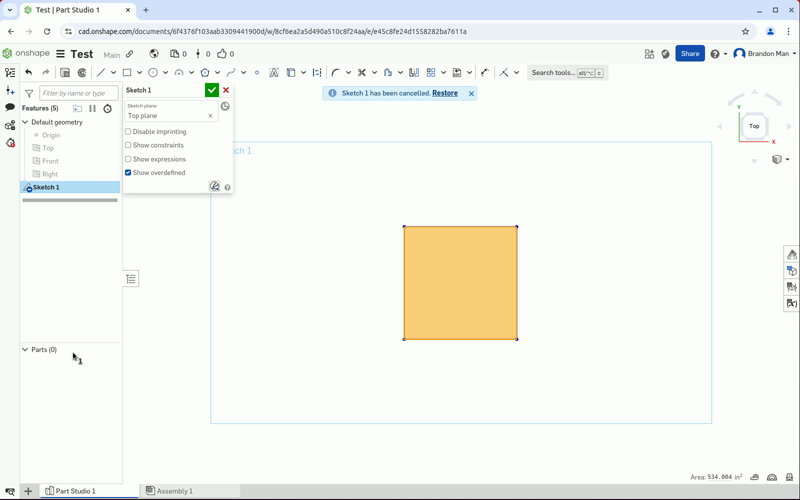
key(shift+y)
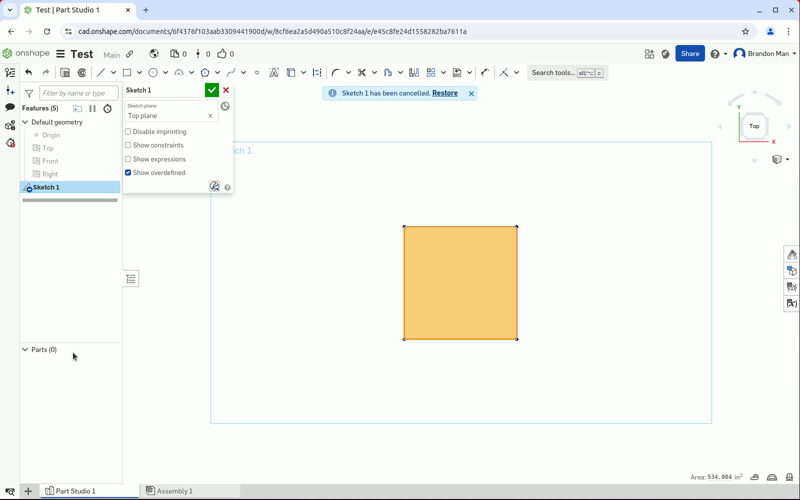
key(shift+e)
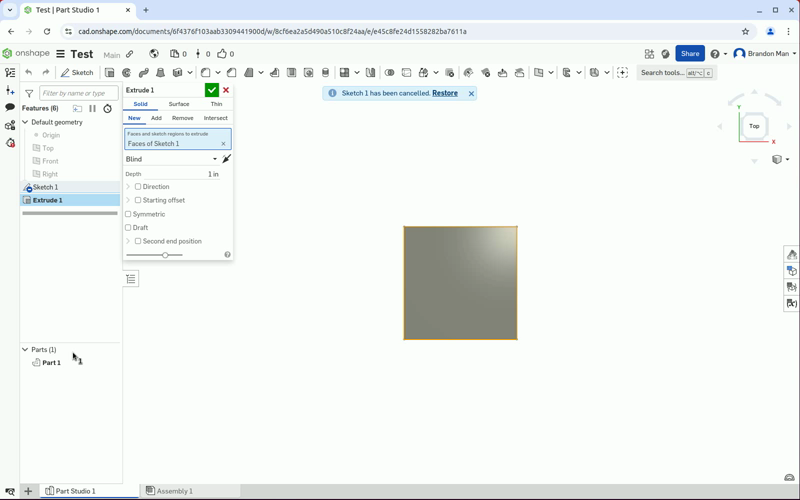
mouse_move(143, 106)
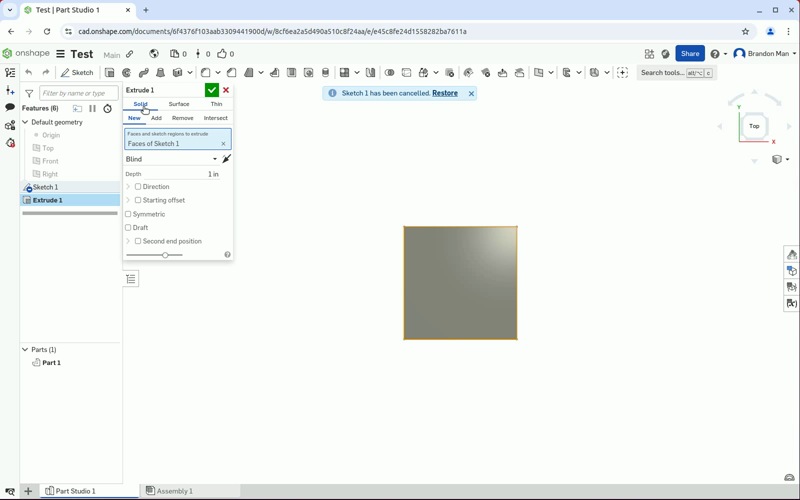
click(143, 106)
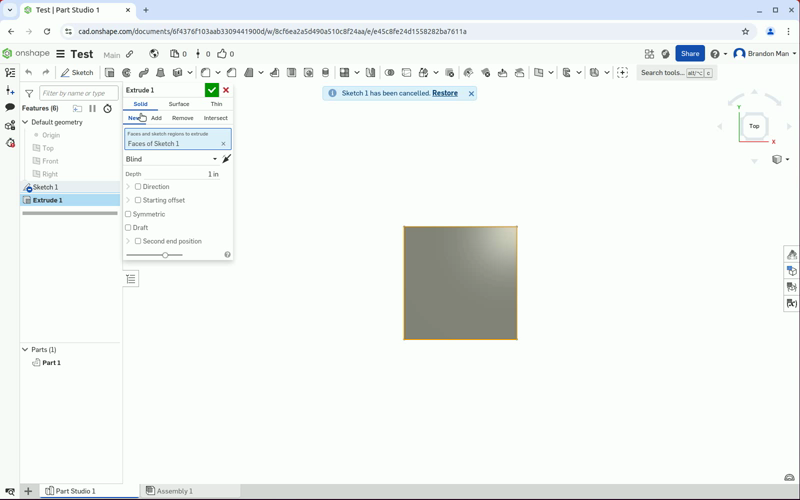
mouse_move(137, 120)
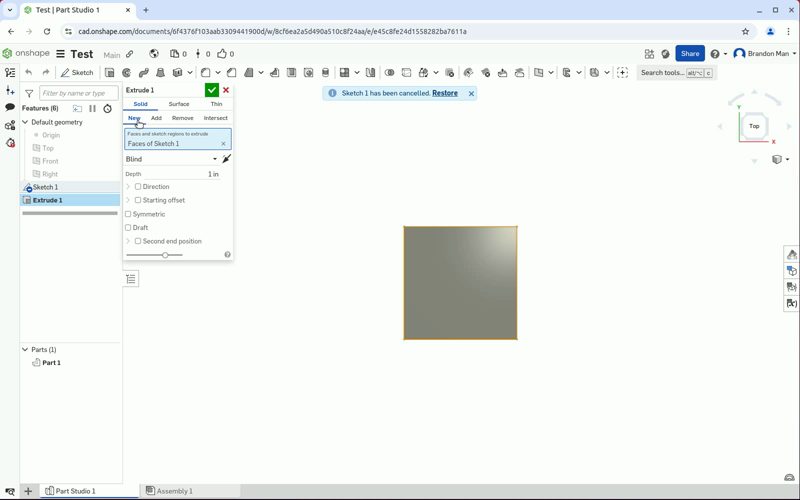
click(137, 120)
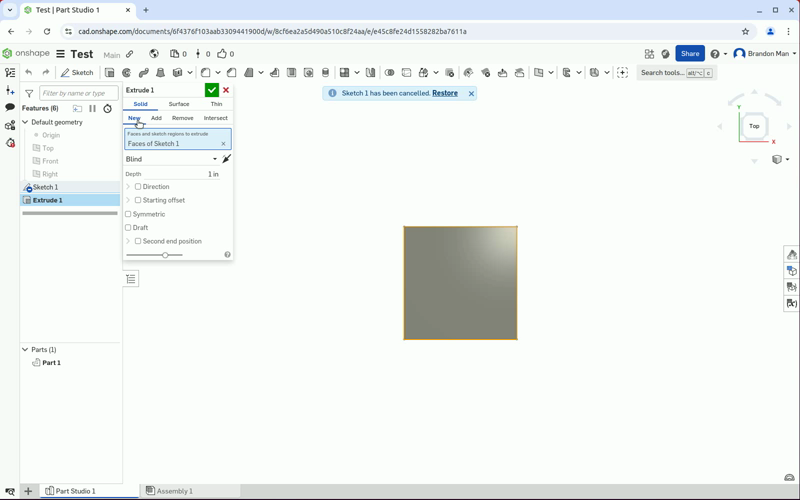
key(tab, 4)
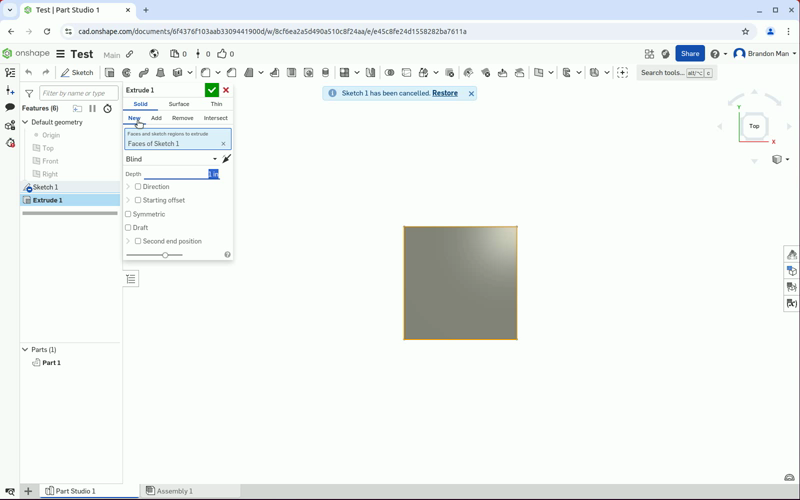
text(23.108)
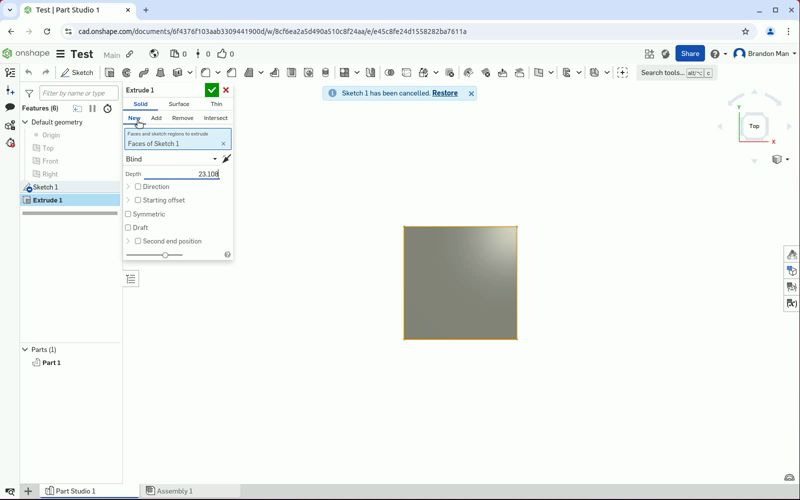
key(enter)
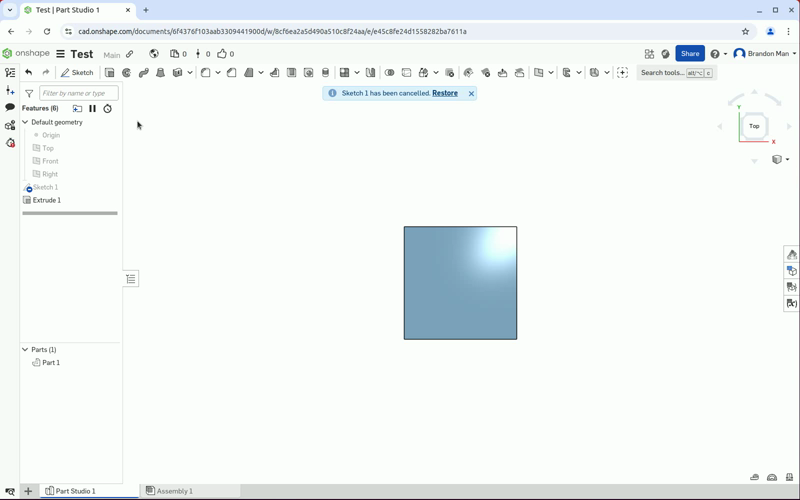
key(shift+h)
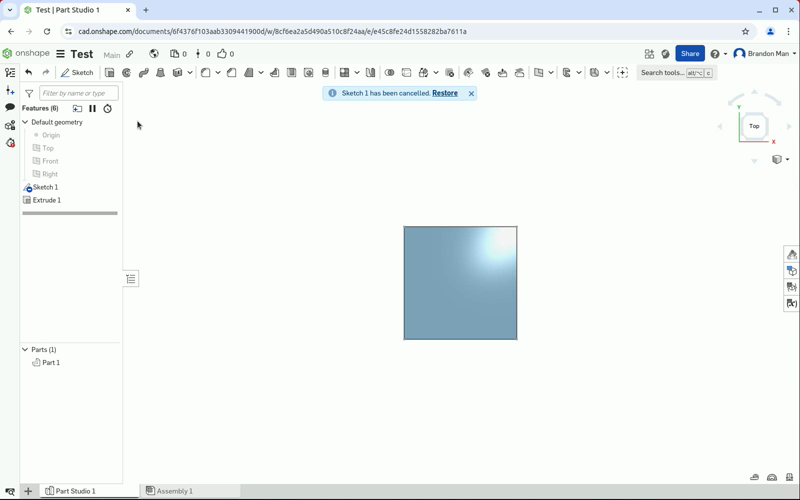
key(shift+h)
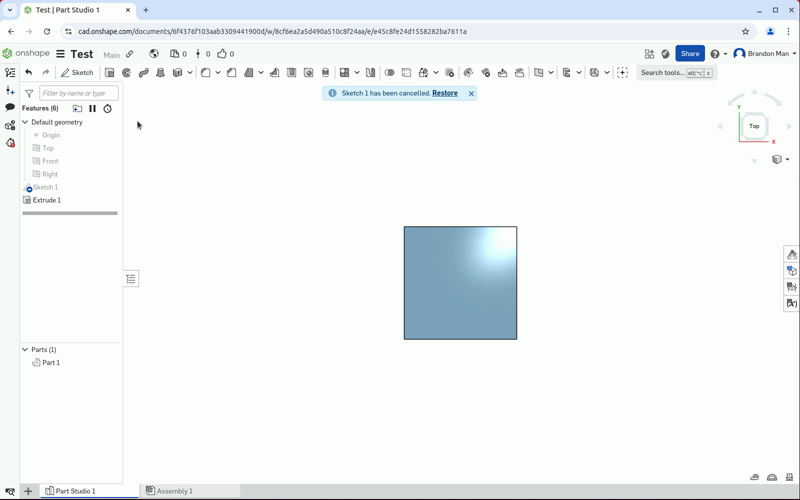
mouse_move(73, 189)
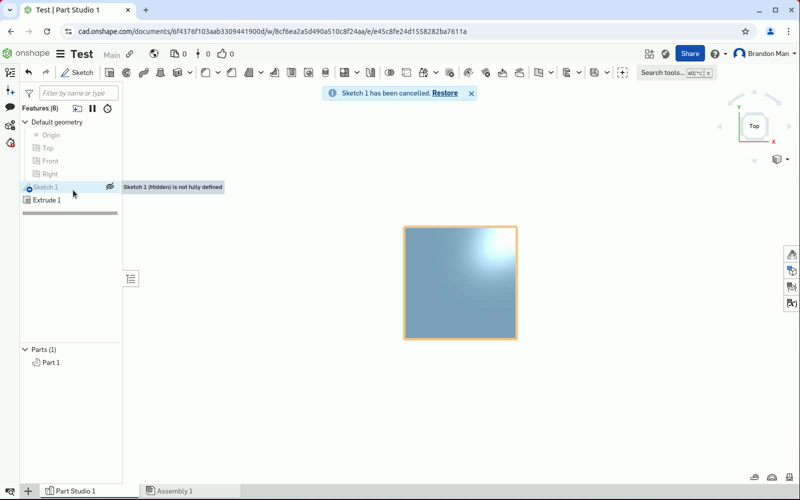
click(73, 189)
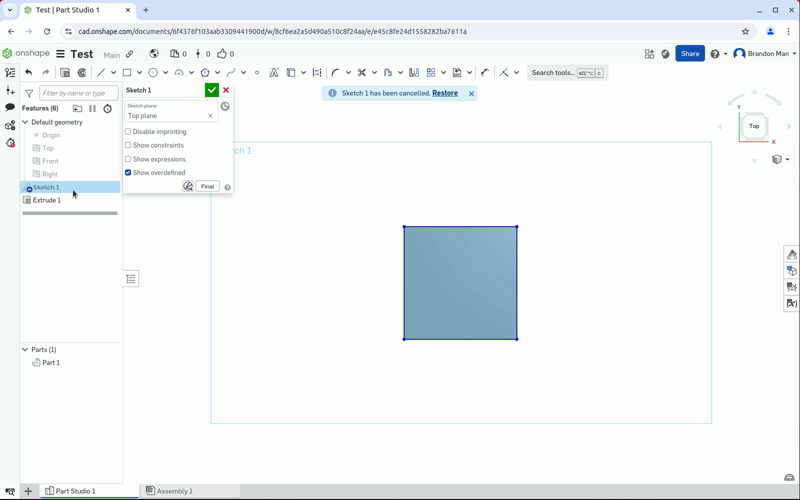
mouse_move(229, 92)
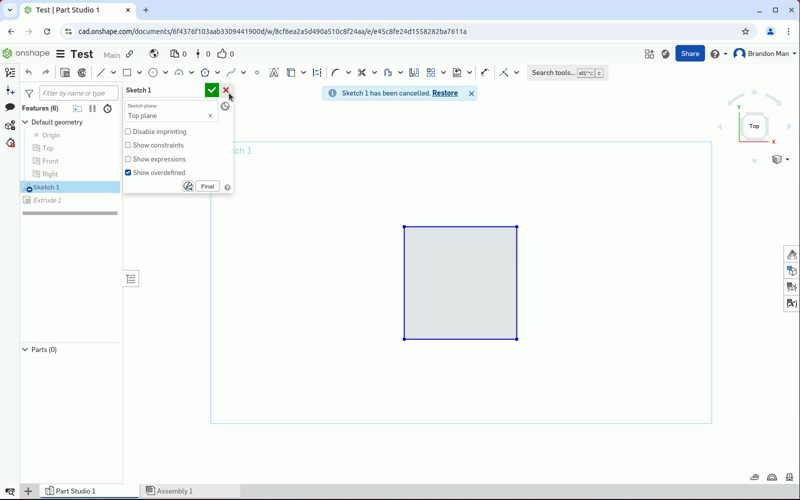
click(229, 92)
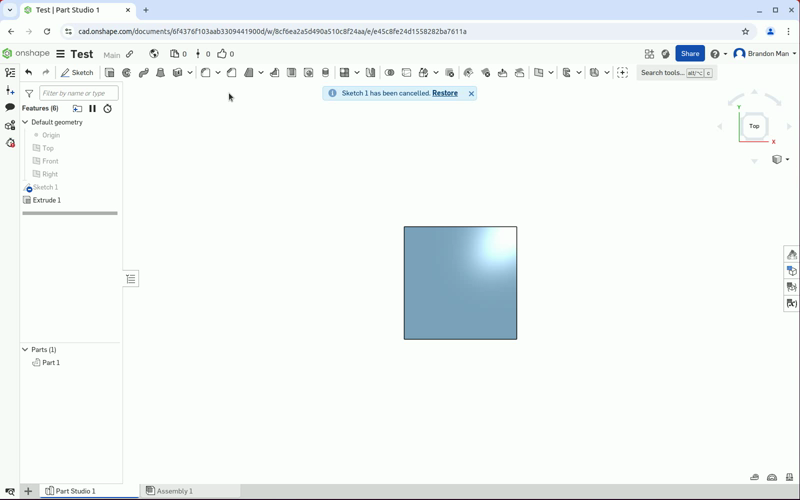
mouse_move(541, 75)
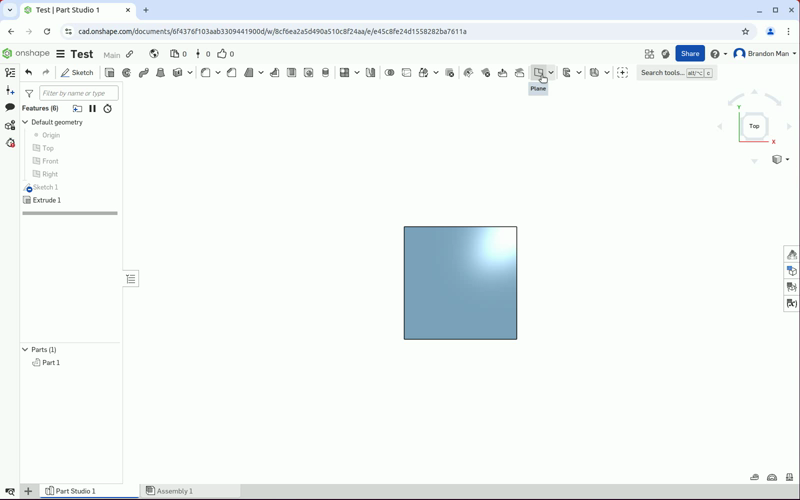
click(541, 75)
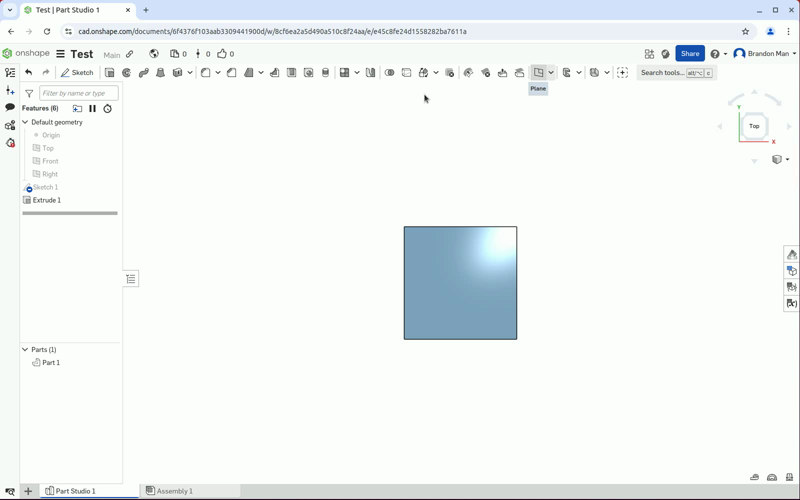
mouse_move(73, 150)
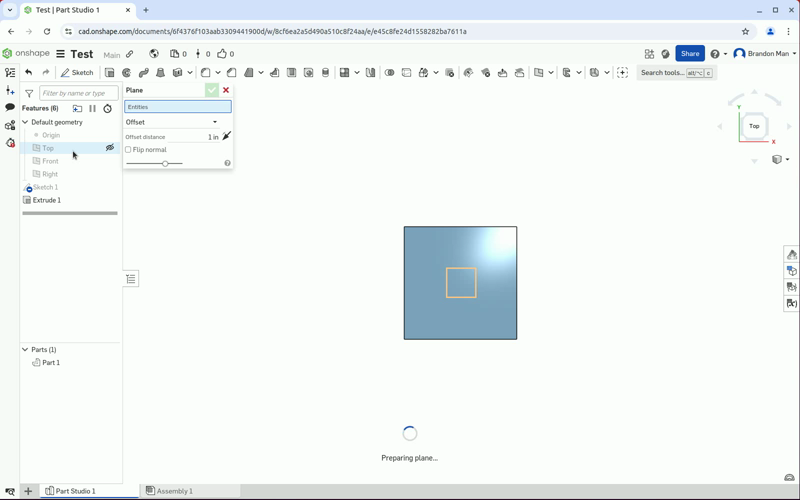
click(73, 150)
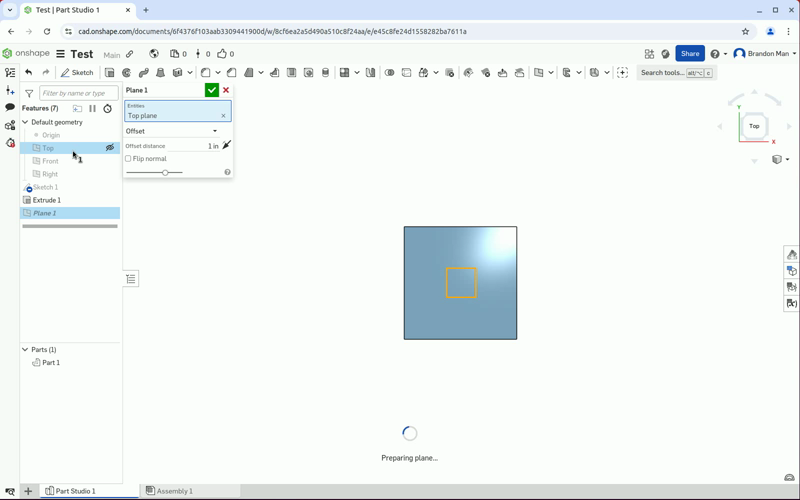
key(tab, 2)
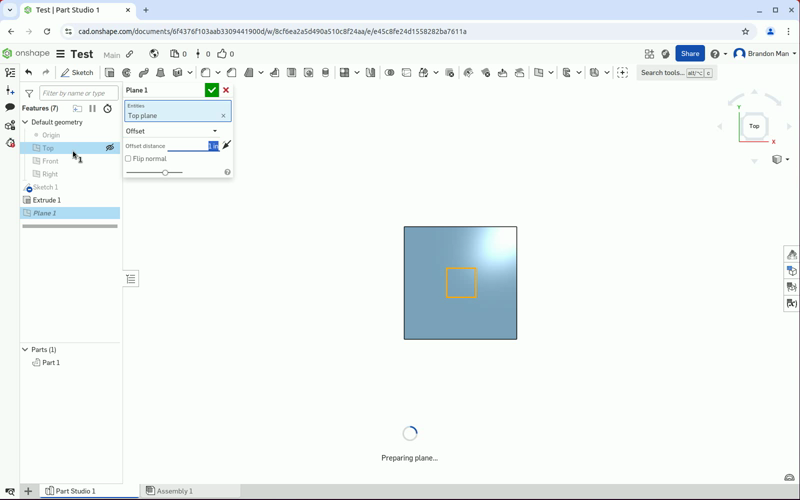
text(23.108)
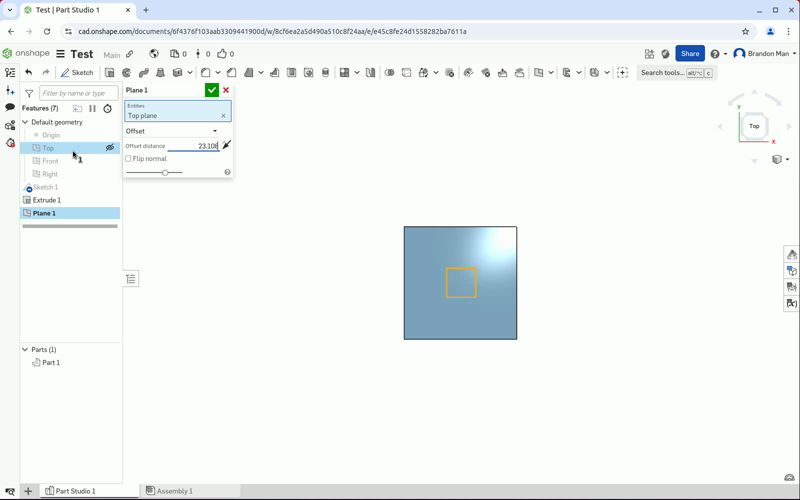
key(enter, 2)
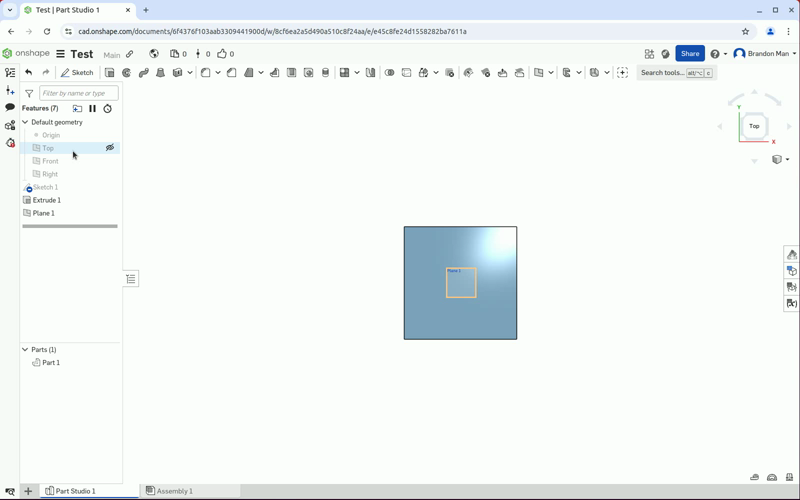
key(shift+s)
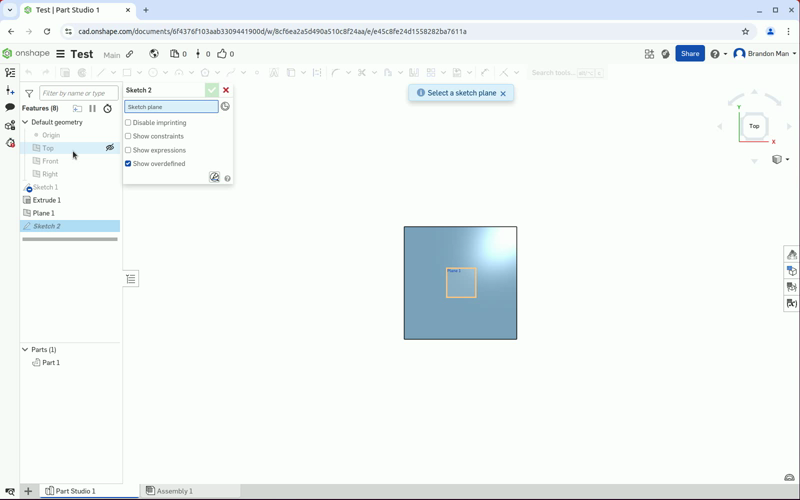
mouse_move(73, 215)
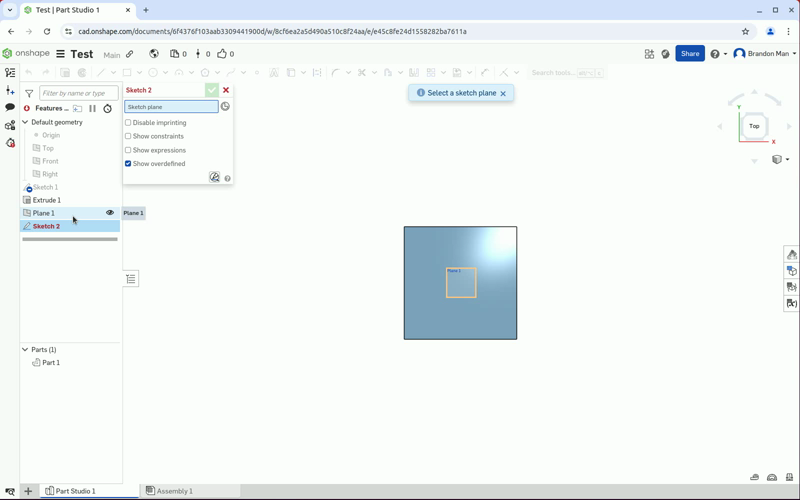
click(73, 215)
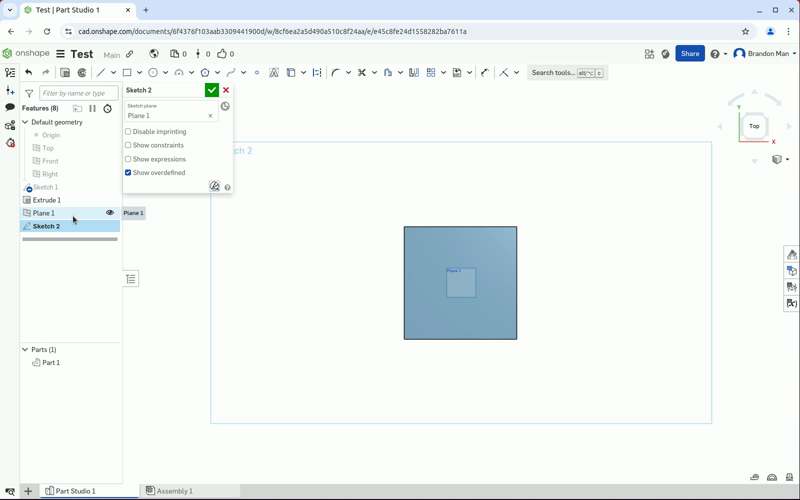
mouse_move(73, 352)
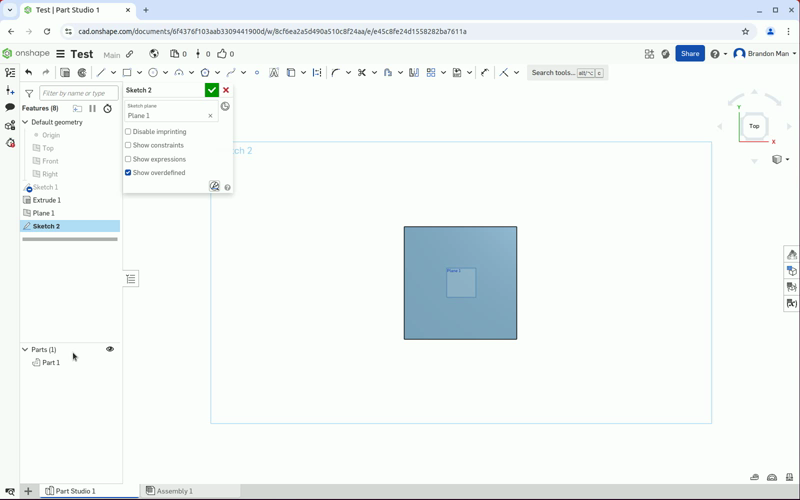
key(y)
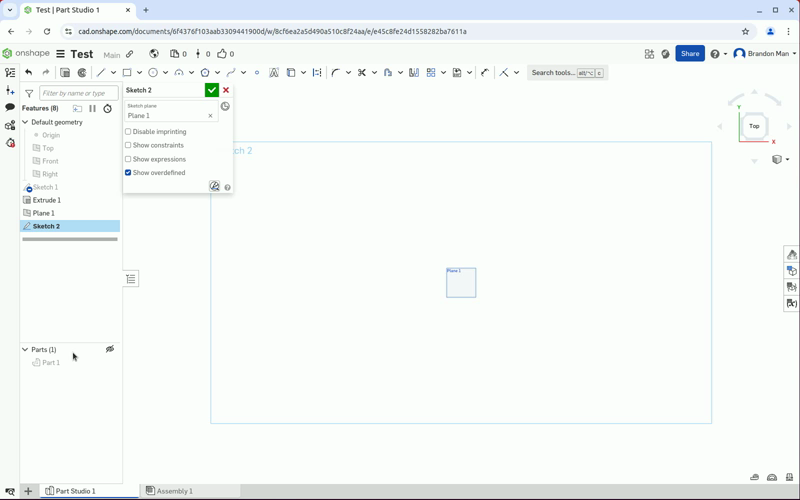
key(c)
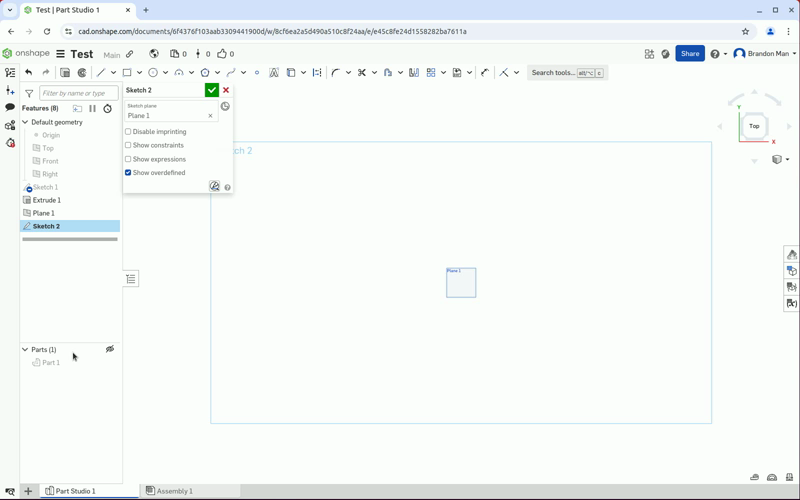
key_down(shift)
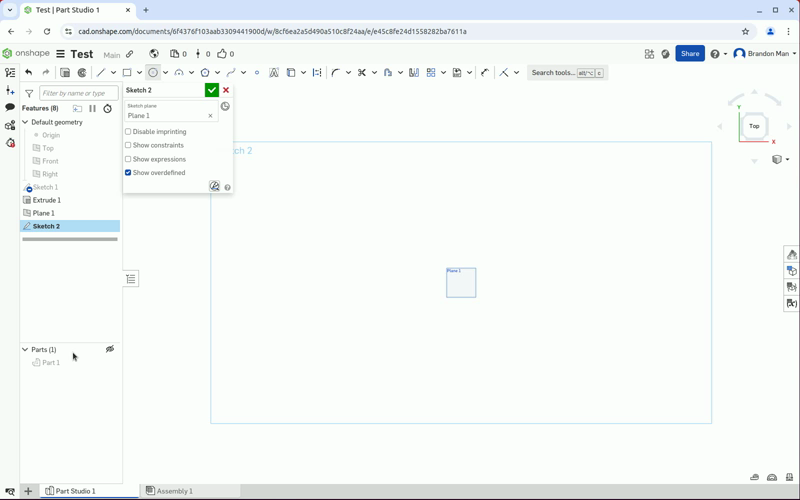
mouse_move(461, 282)
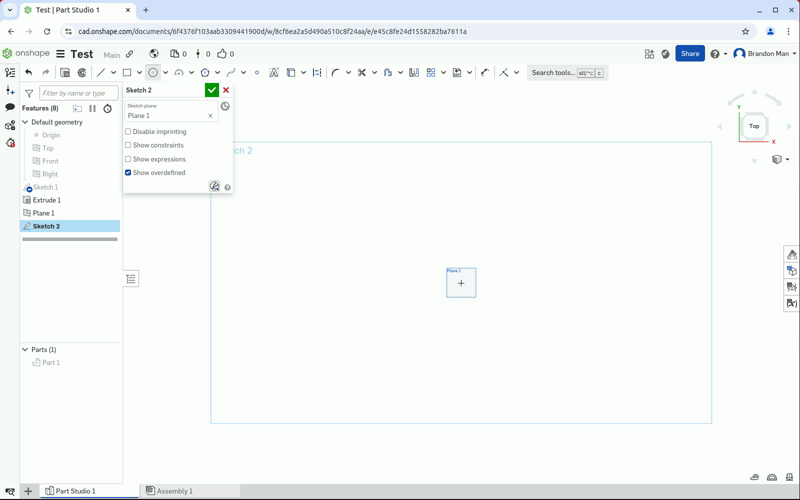
click(461, 282)
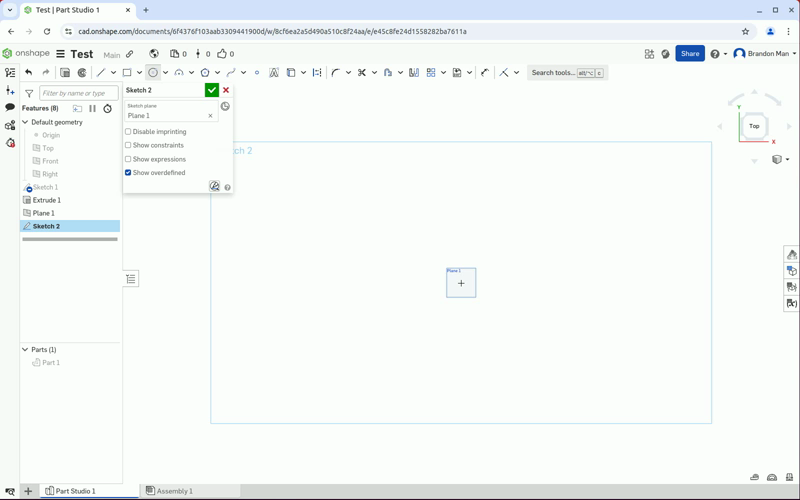
key_up(shift)
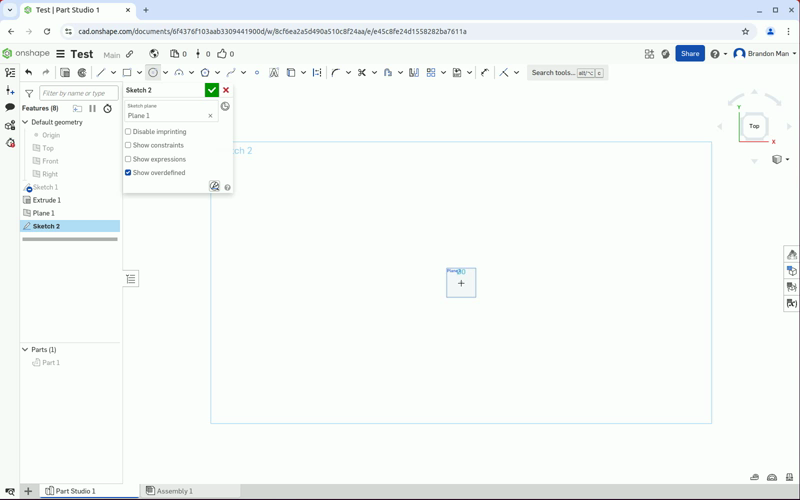
mouse_move(510, 282)
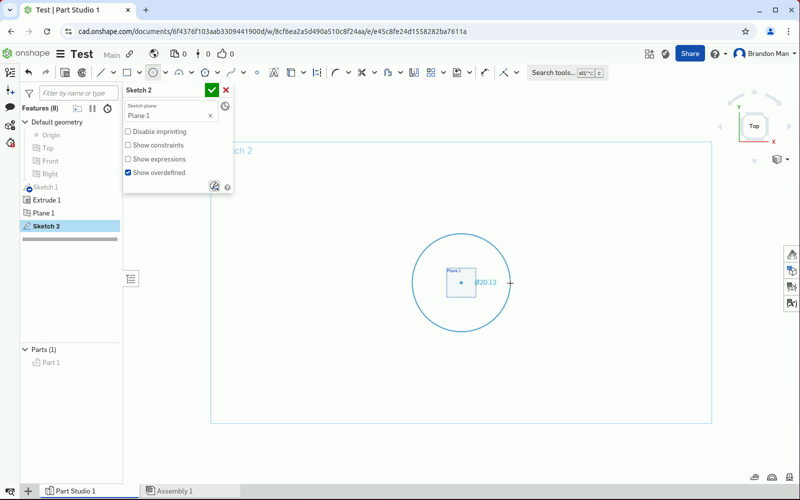
click(510, 282)
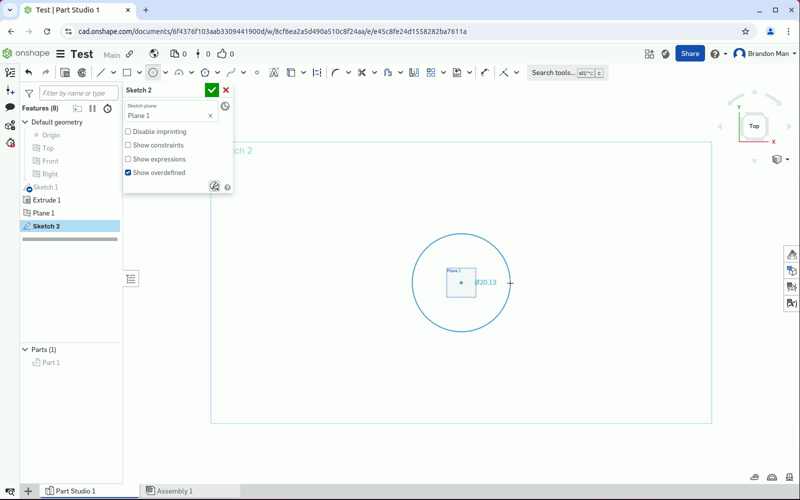
key(esc)
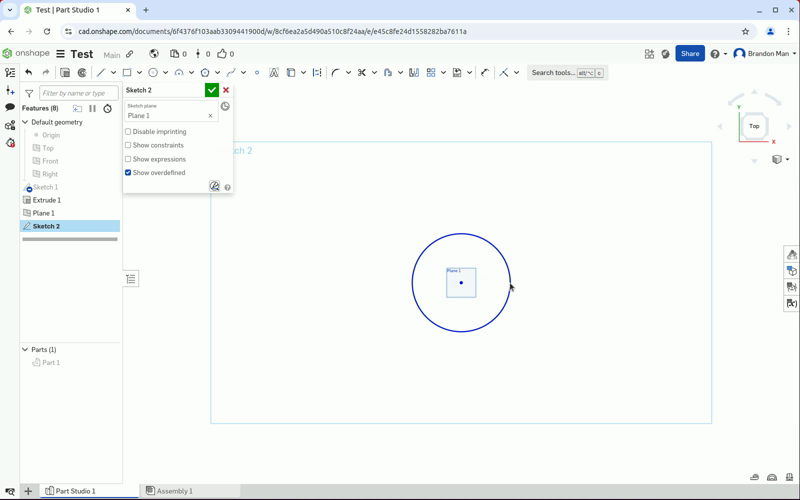
mouse_move(461, 316)
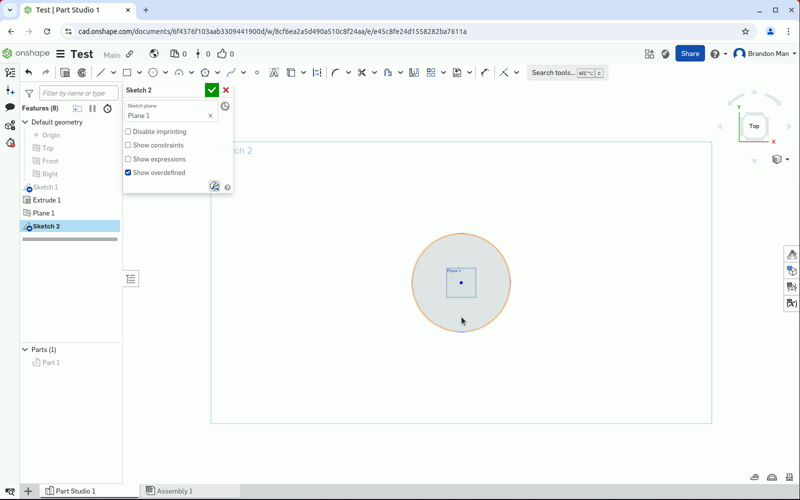
click(461, 316)
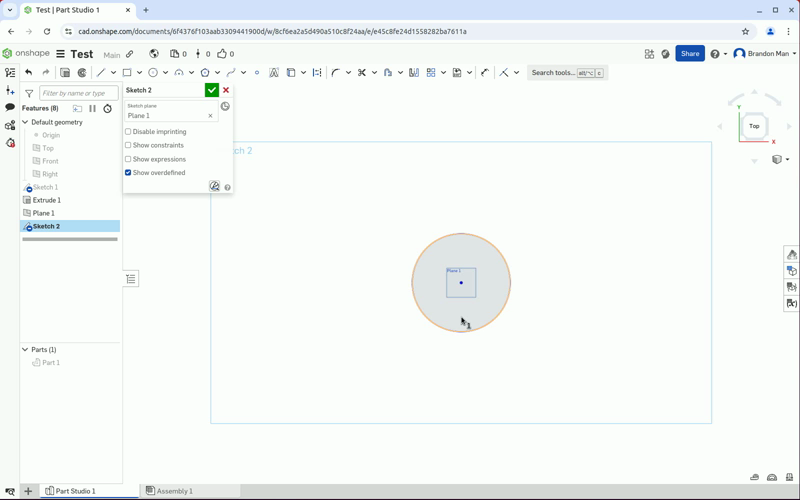
mouse_move(73, 352)
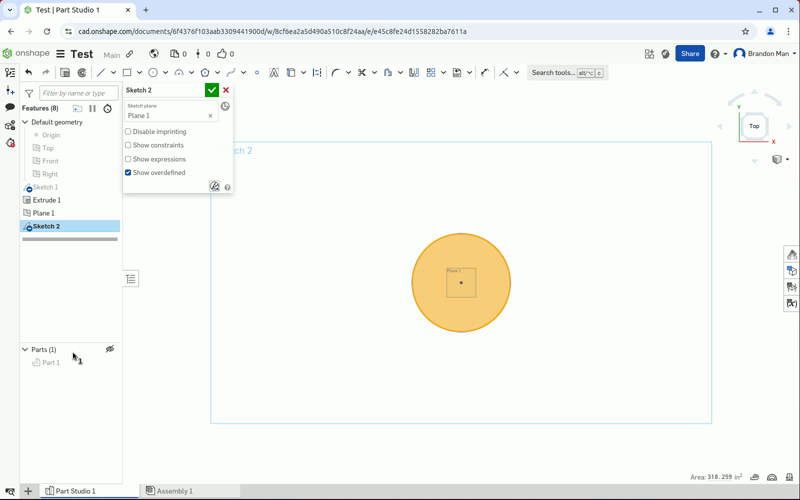
key(shift+y)
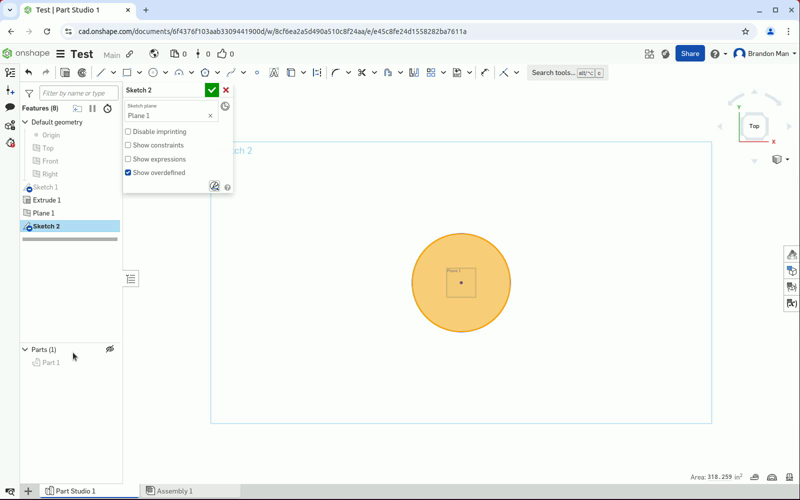
key(shift+e)
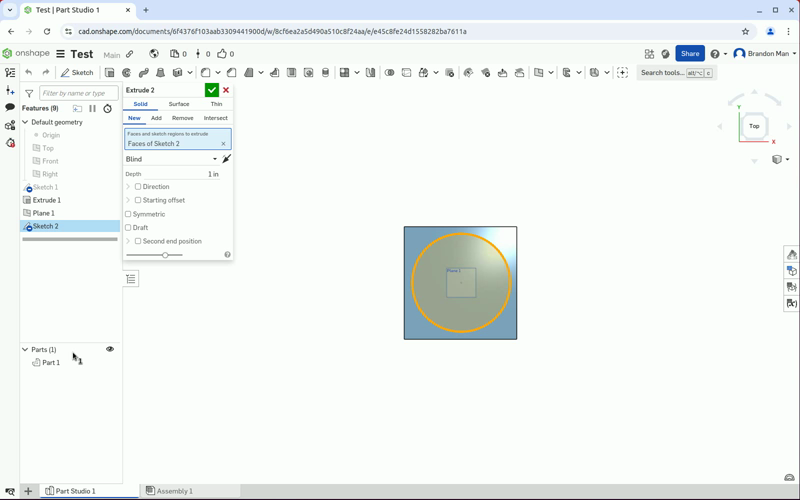
mouse_move(143, 106)
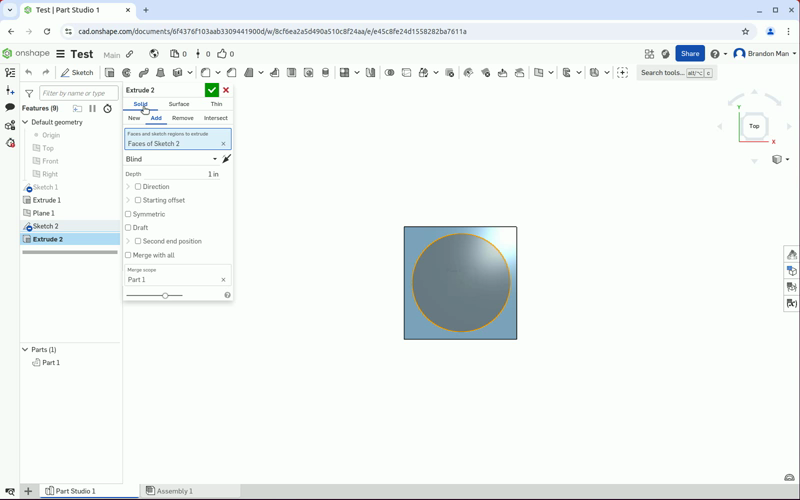
click(143, 106)
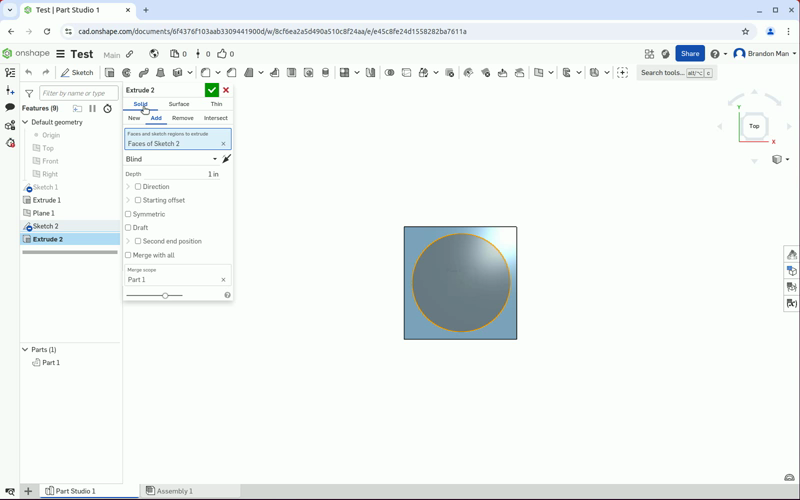
mouse_move(186, 120)
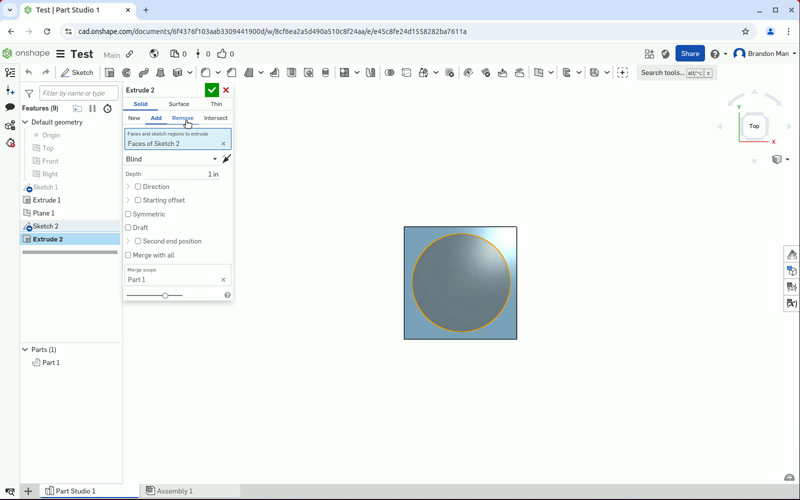
click(186, 120)
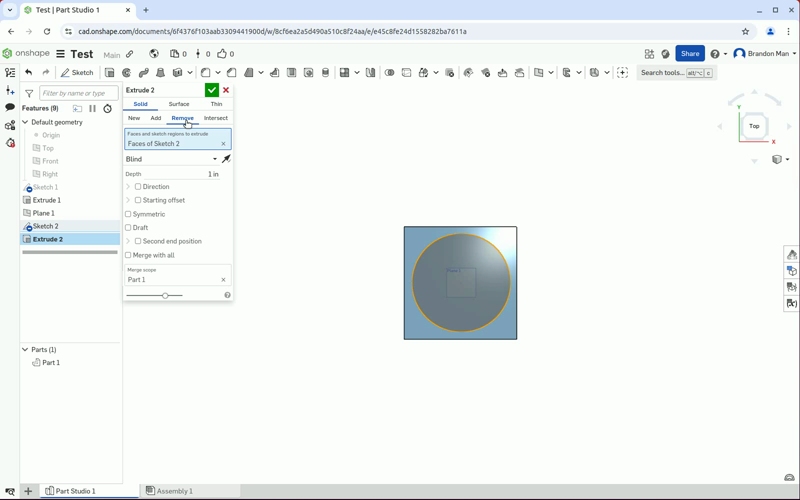
key(tab, 4)
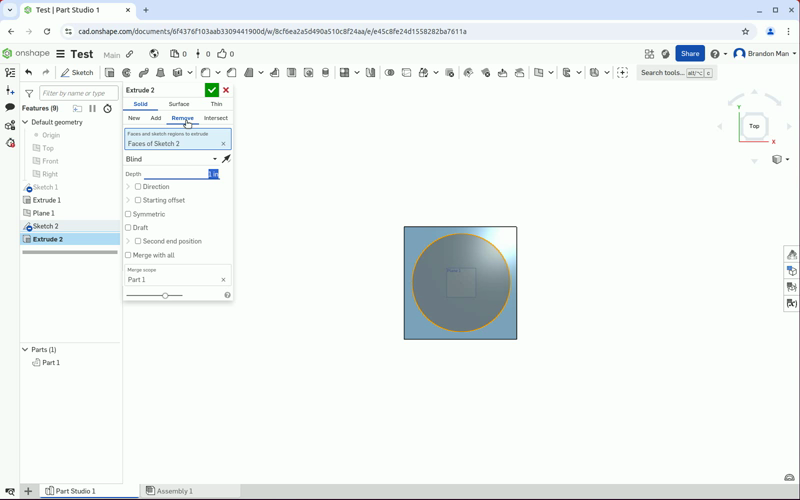
text(27.682)
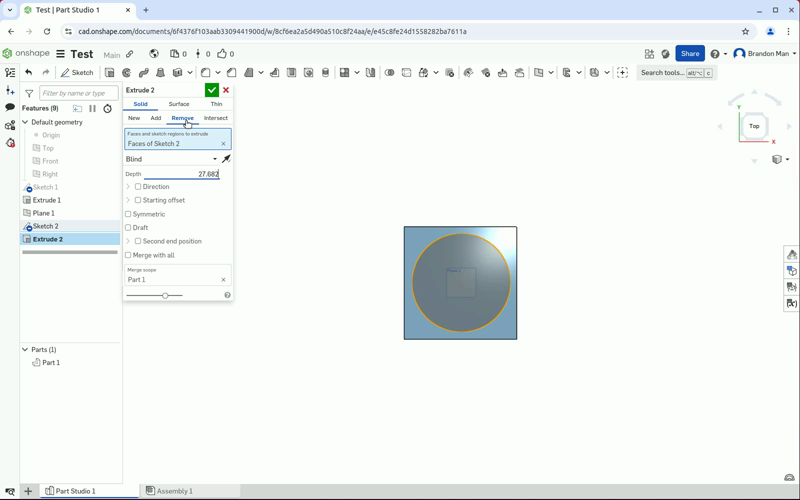
key(tab, 6)
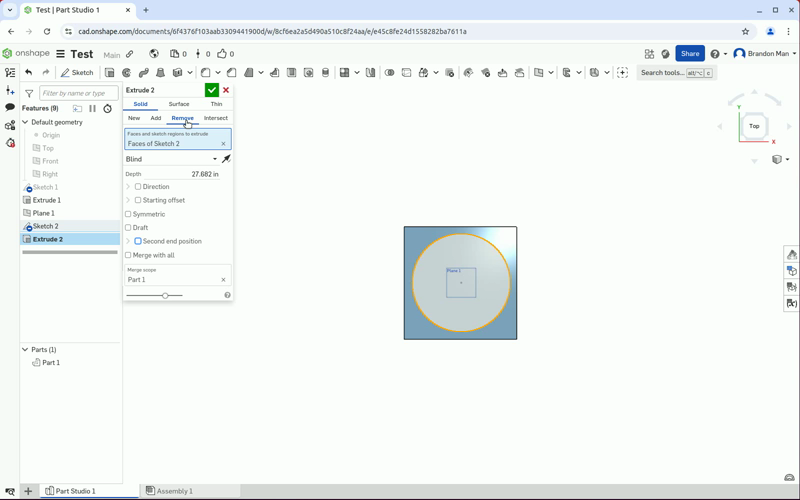
key(space)
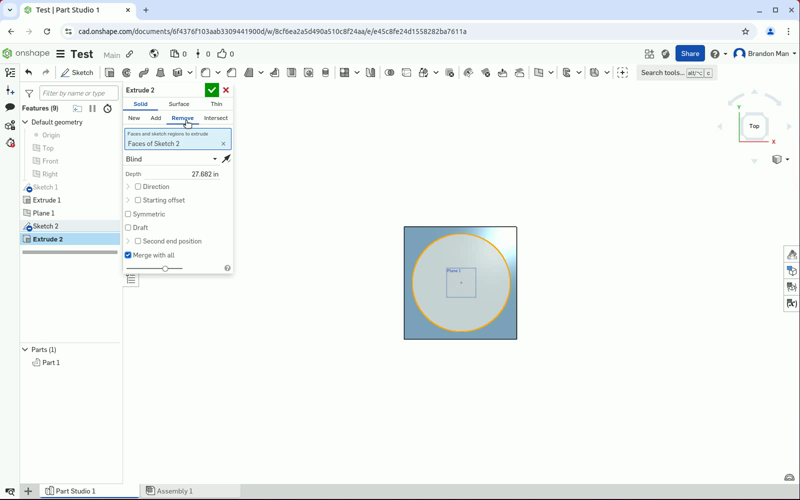
key(enter)
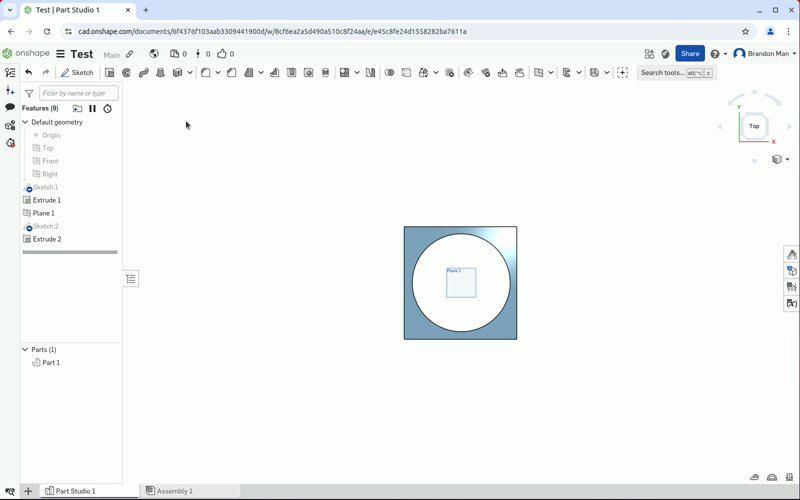
key(shift+h)
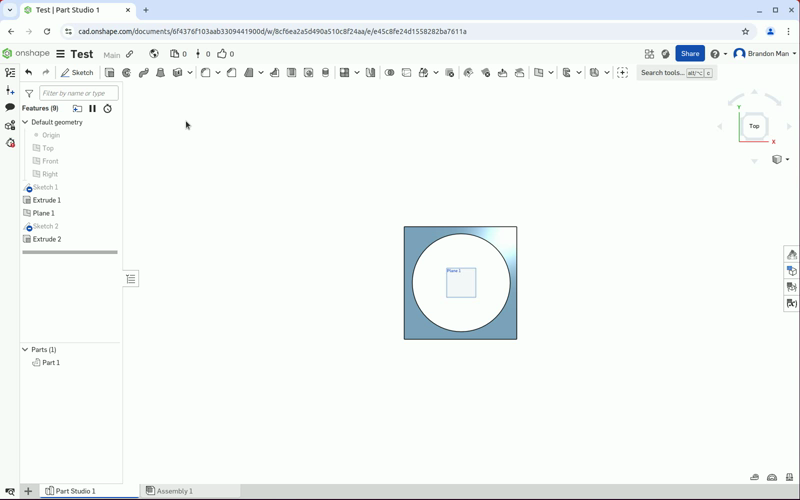
key(shift+h)
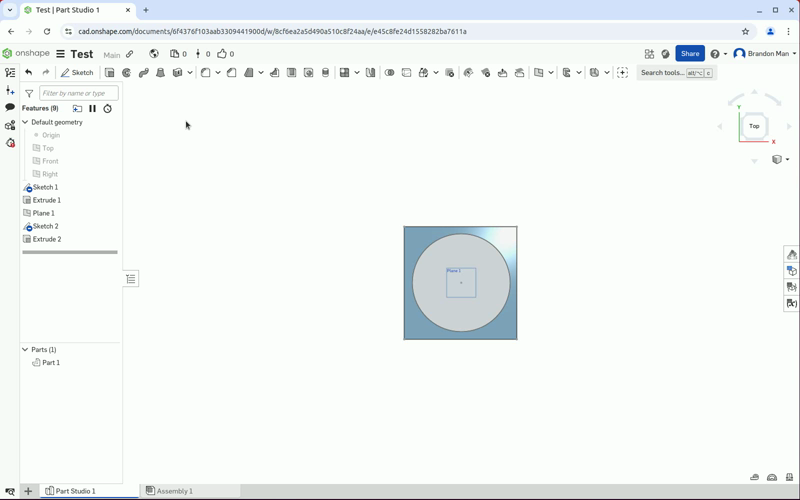
key(shift+7)
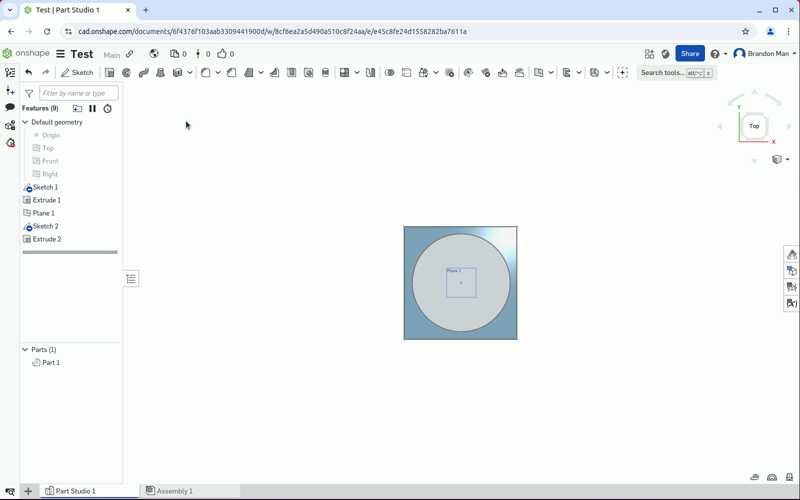
key(up, 3)
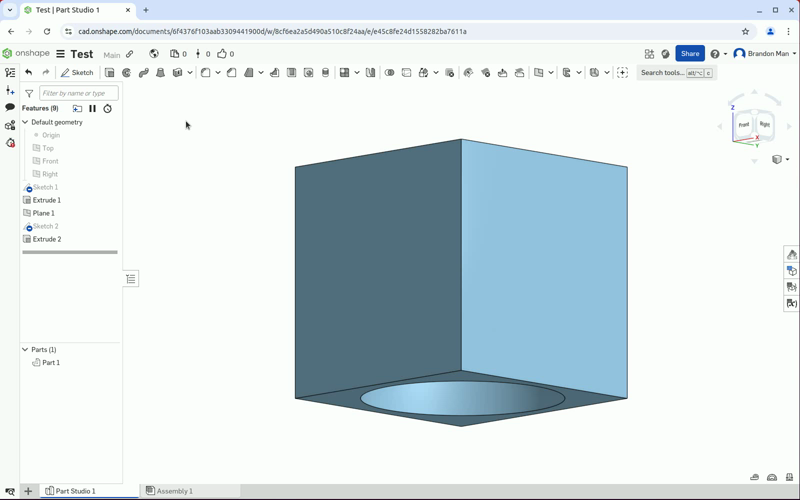
key(left, 3)
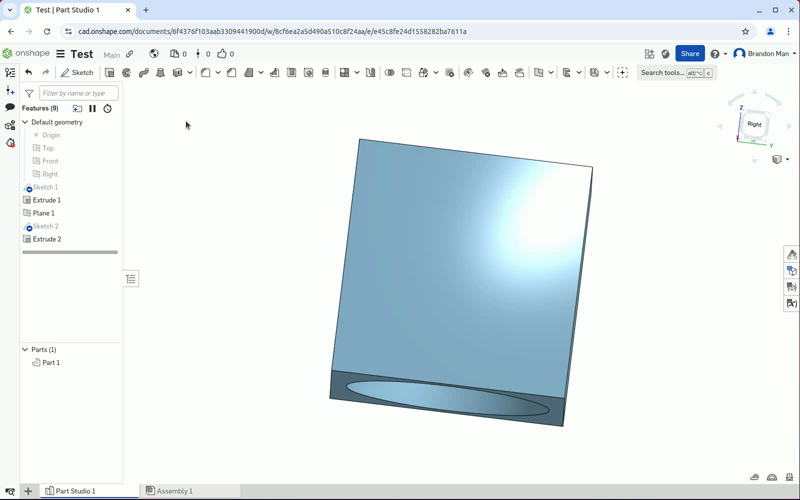
key(right, 3)
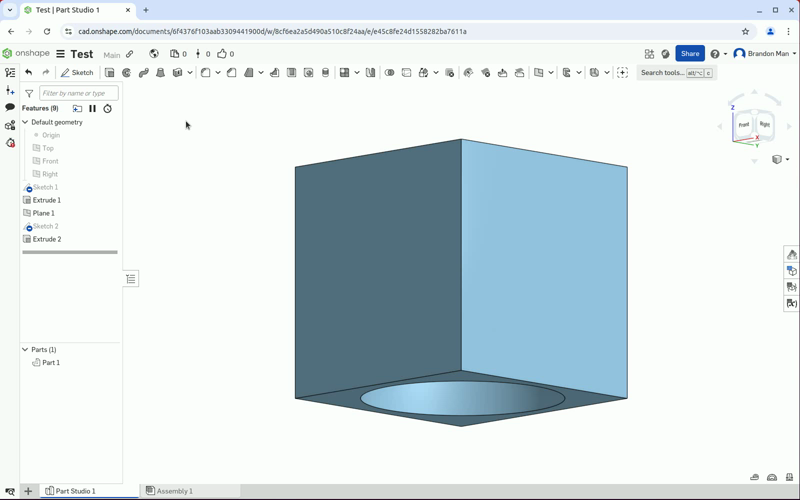
key(down, 3)
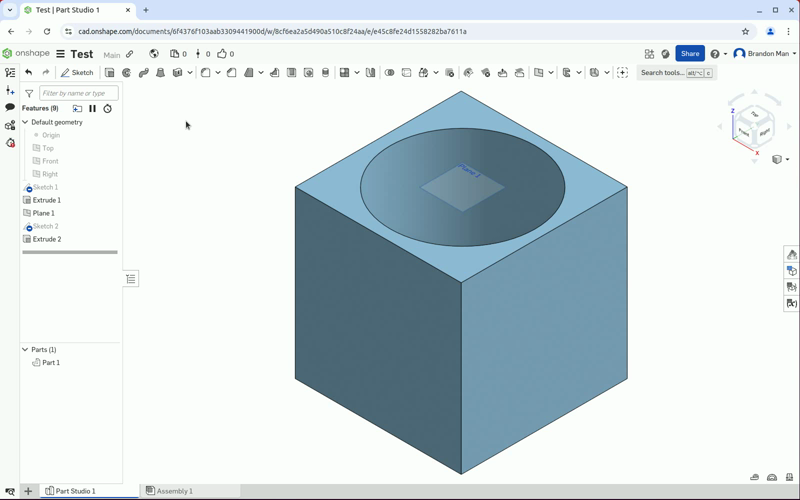
mouse_move(73, 189)
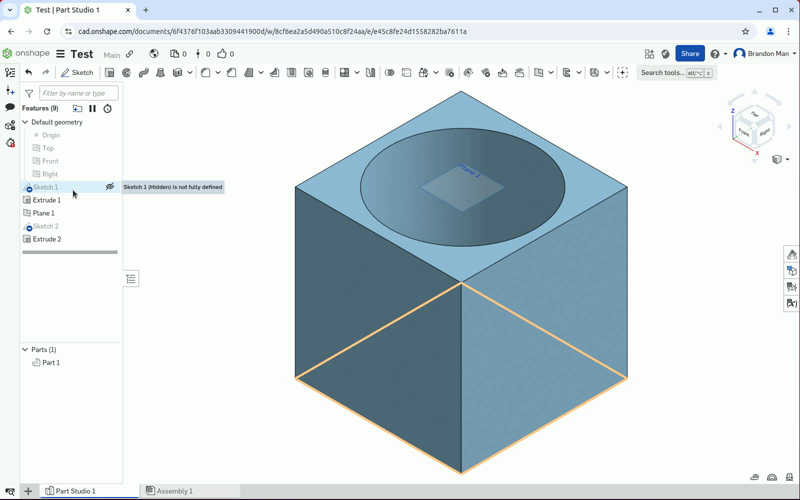
click(73, 189)